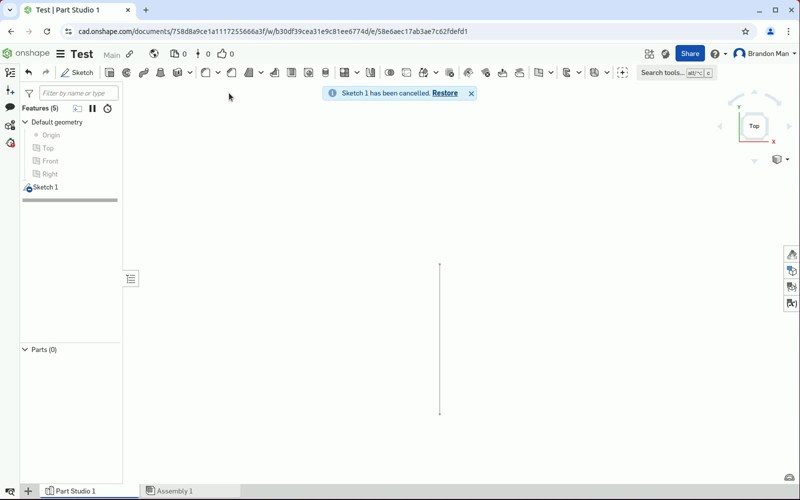
key(shift+h)
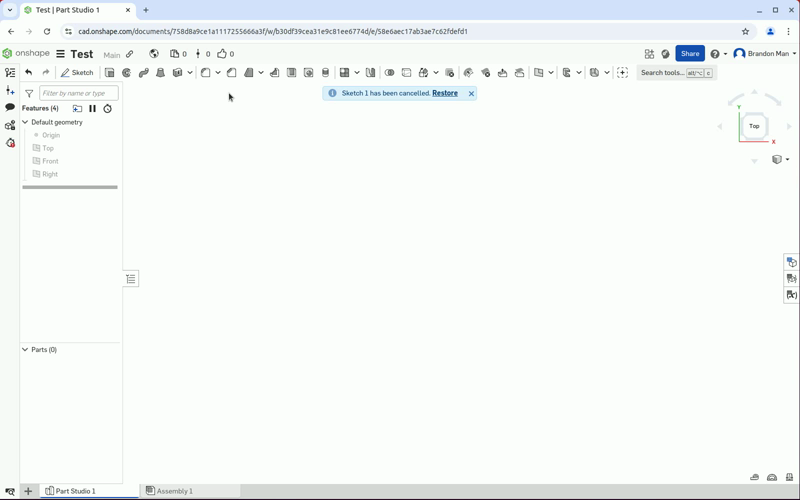
mouse_move(73, 352)
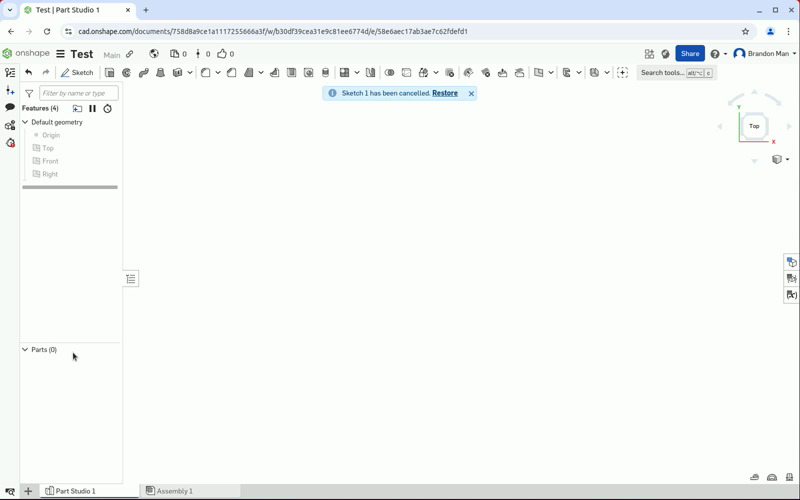
key(y)
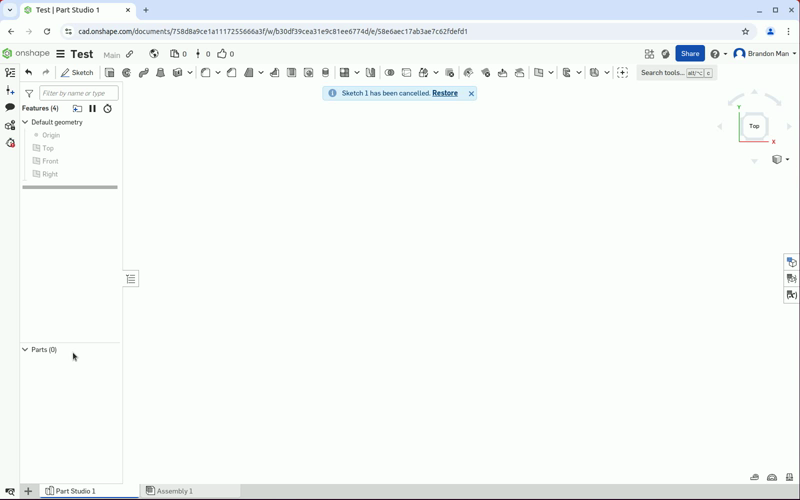
key(shift+p)
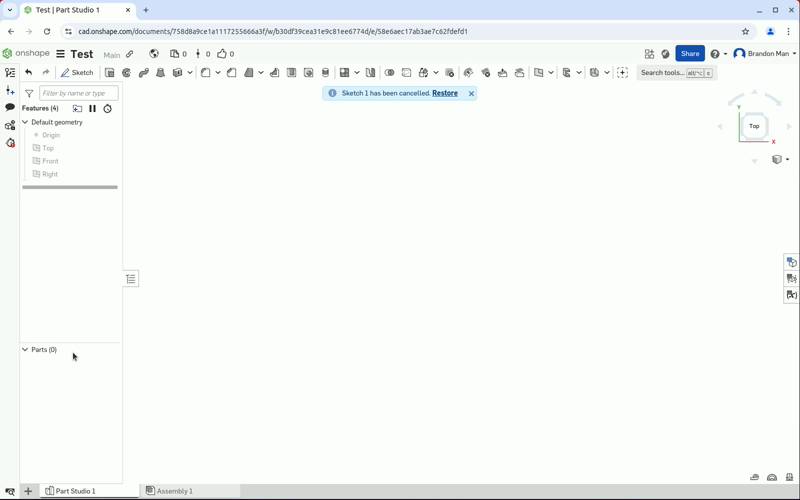
key(space)
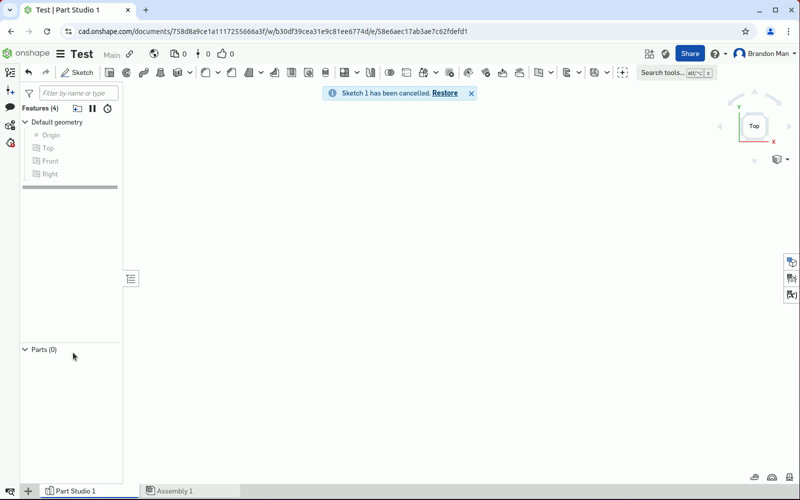
key_down(shift)
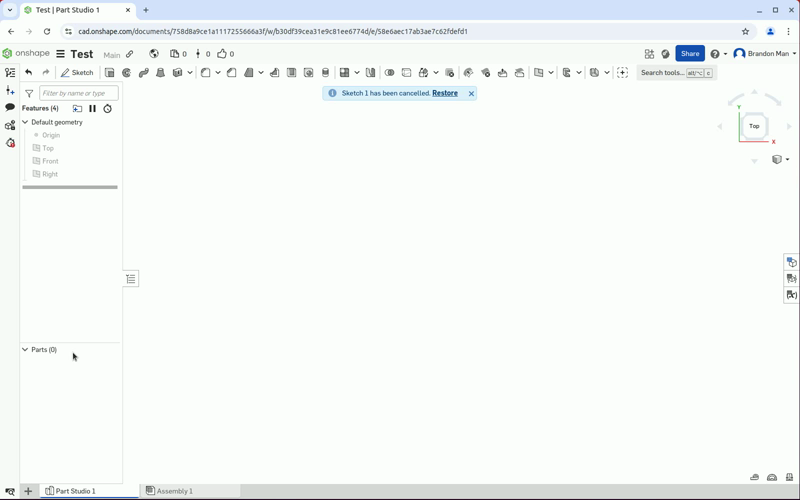
key(up)
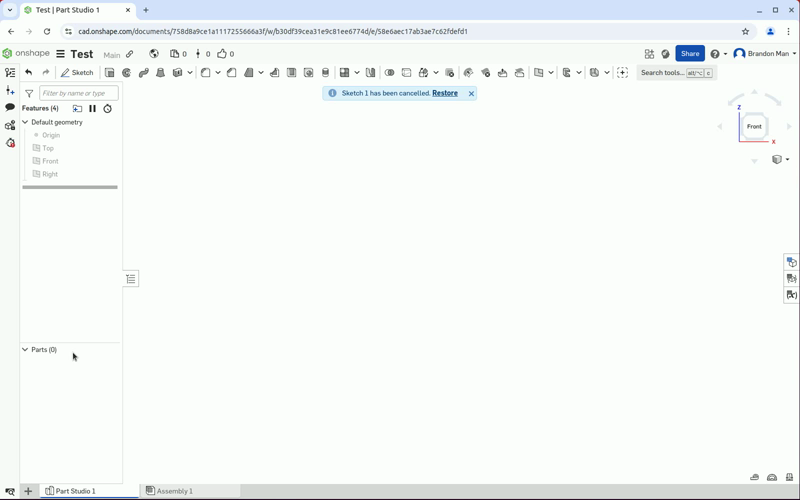
key_up(shift)
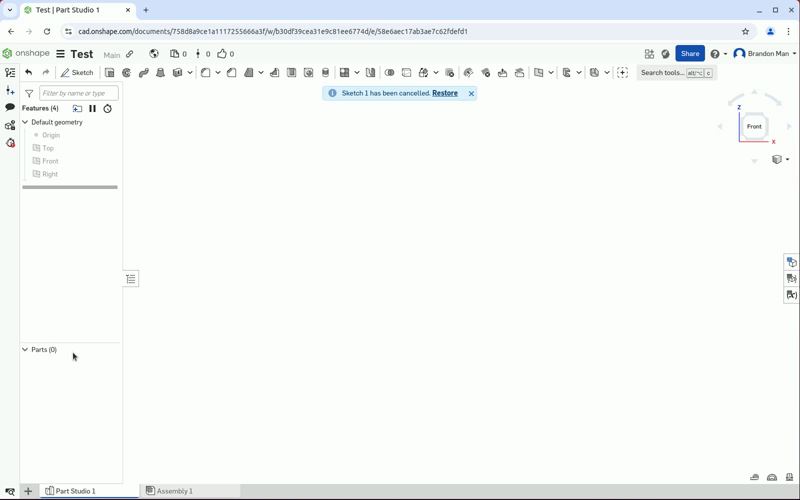
mouse_move(73, 352)
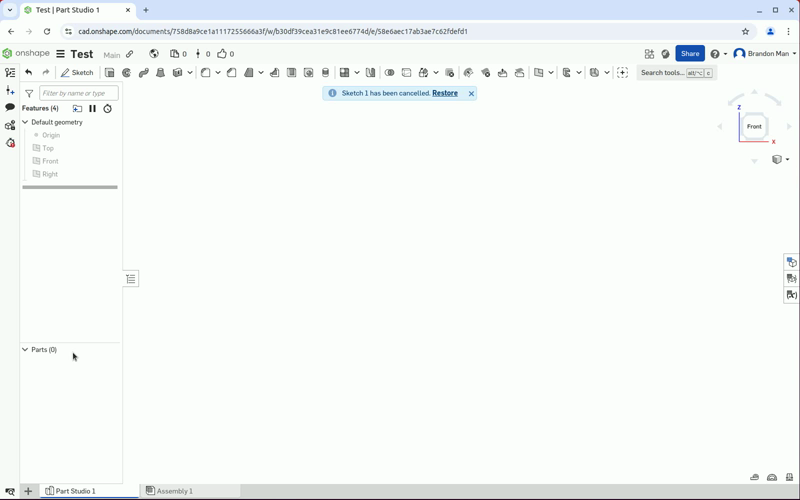
key(shift+y)
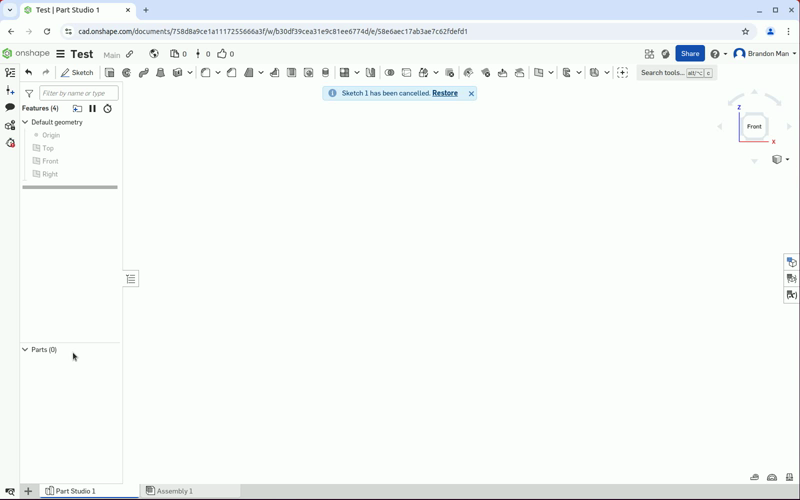
key(shift+s)
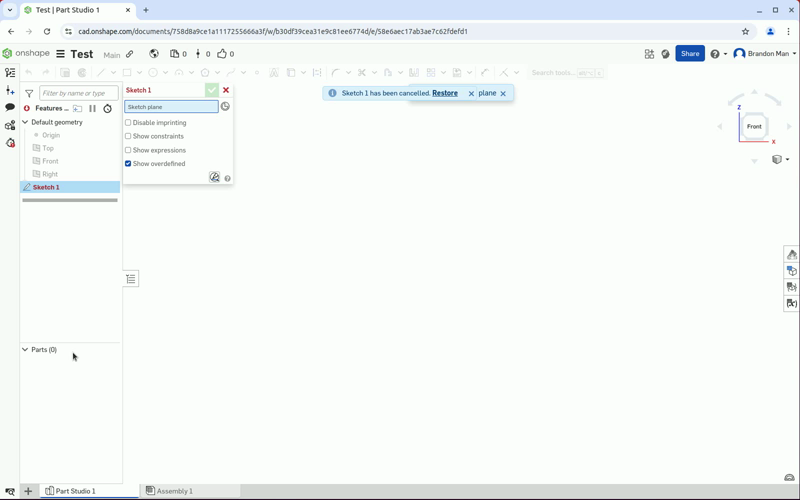
mouse_move(73, 163)
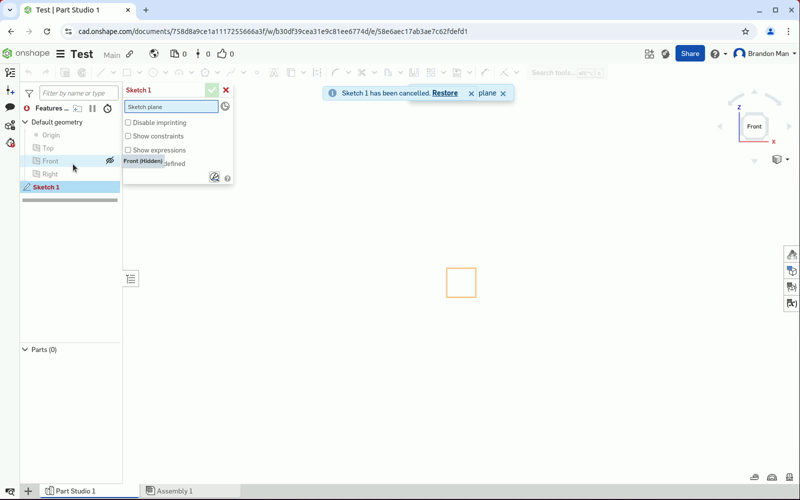
click(73, 163)
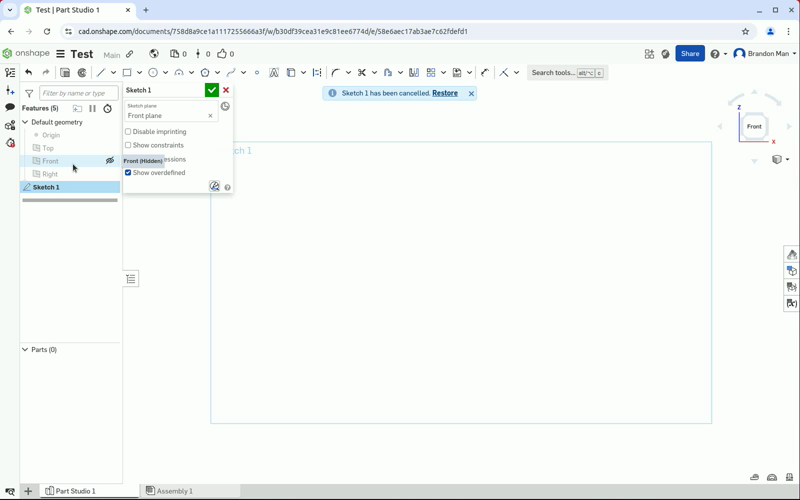
mouse_move(73, 352)
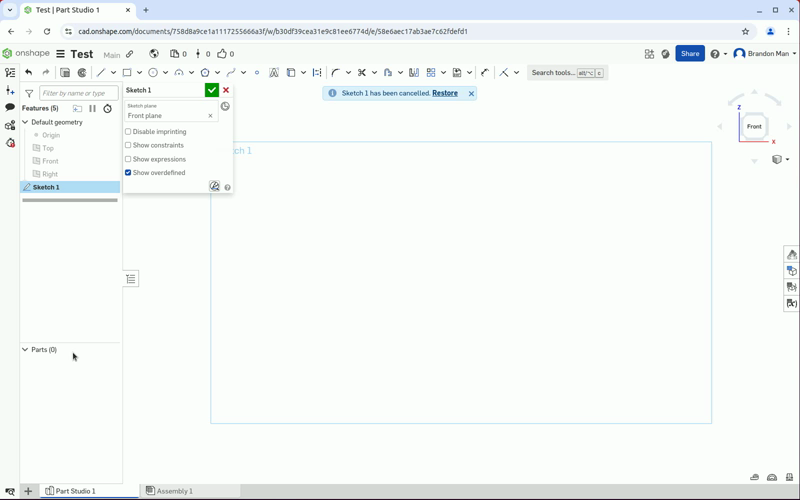
key(y)
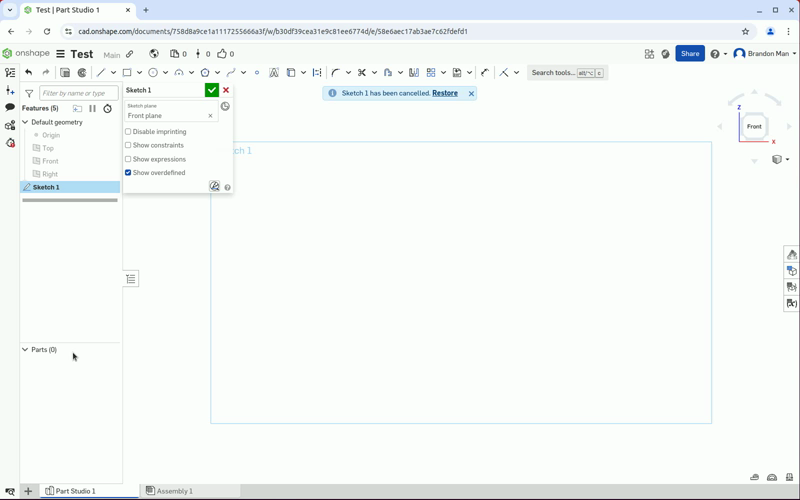
key(l)
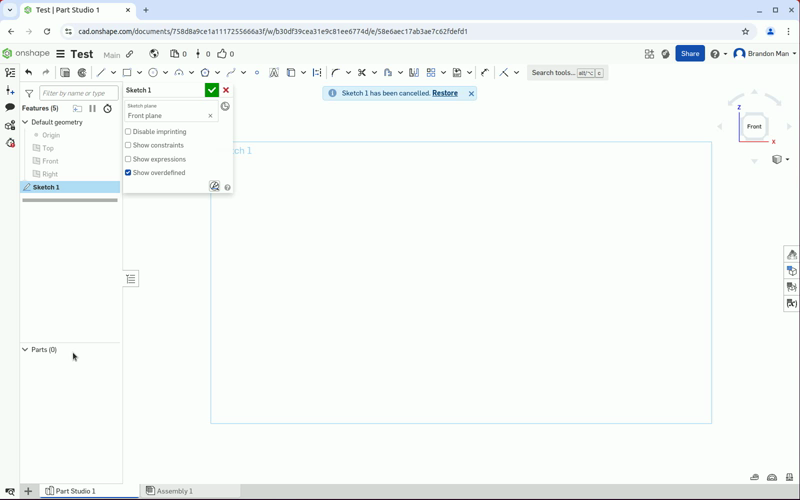
key_down(shift)
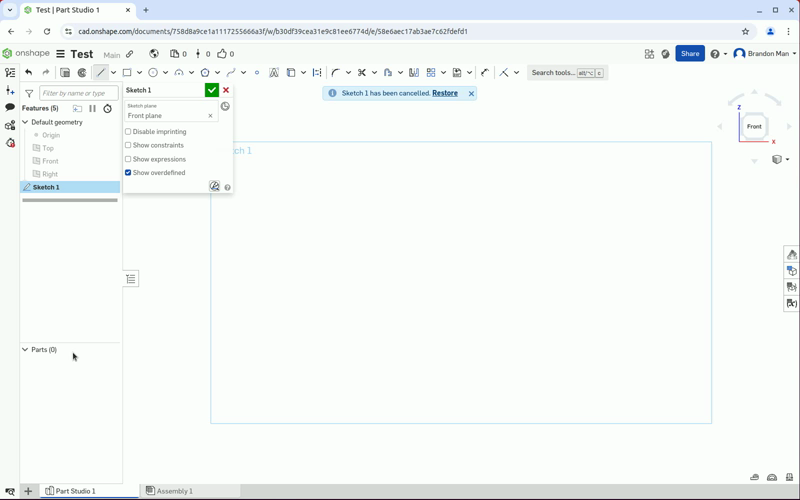
mouse_move(390, 353)
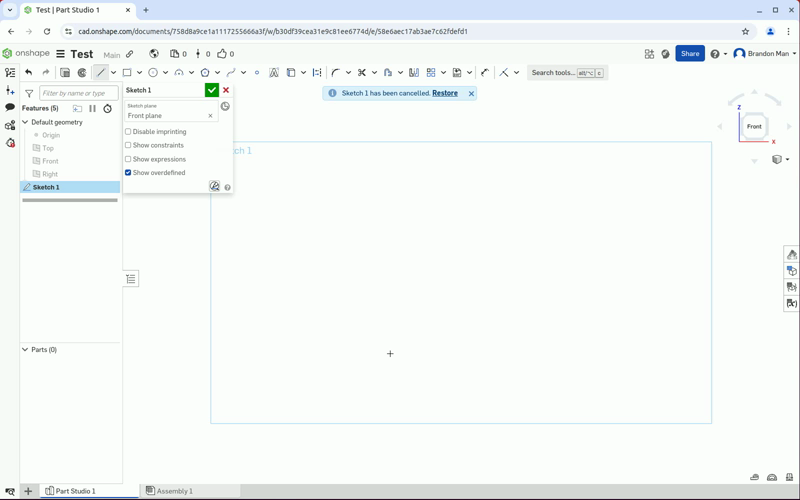
click(390, 353)
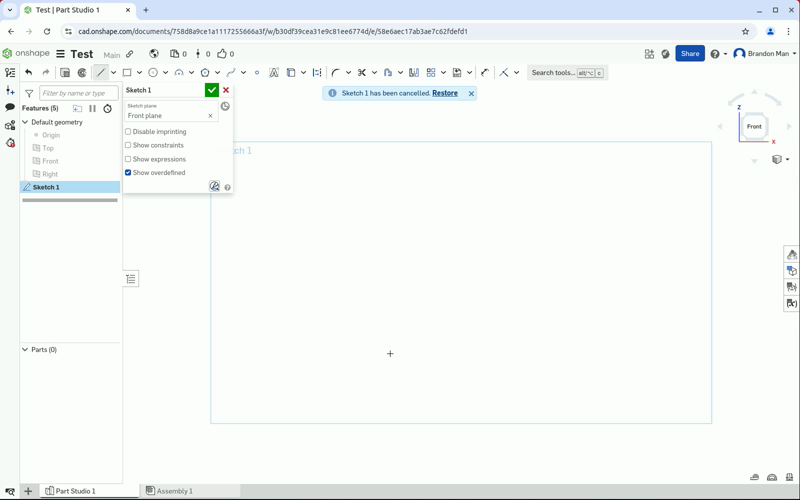
key_up(shift)
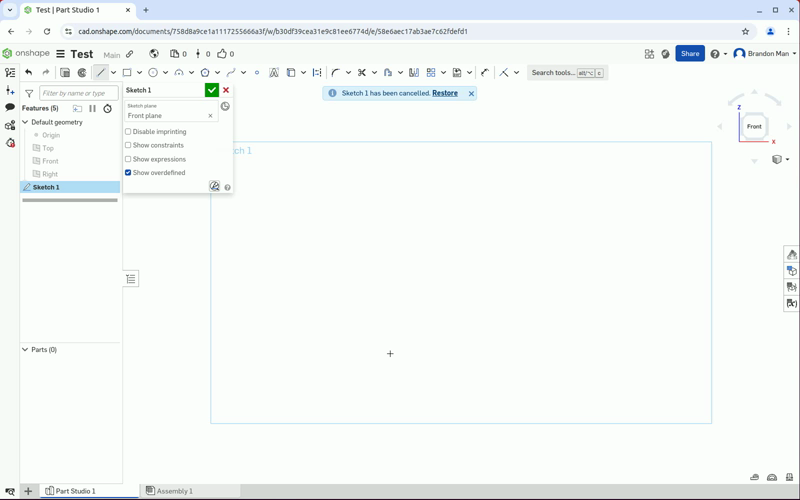
key_down(shift)
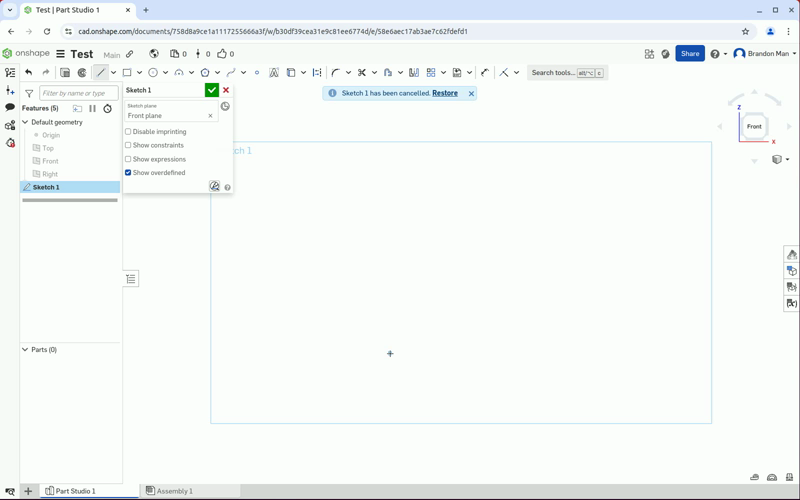
mouse_move(530, 353)
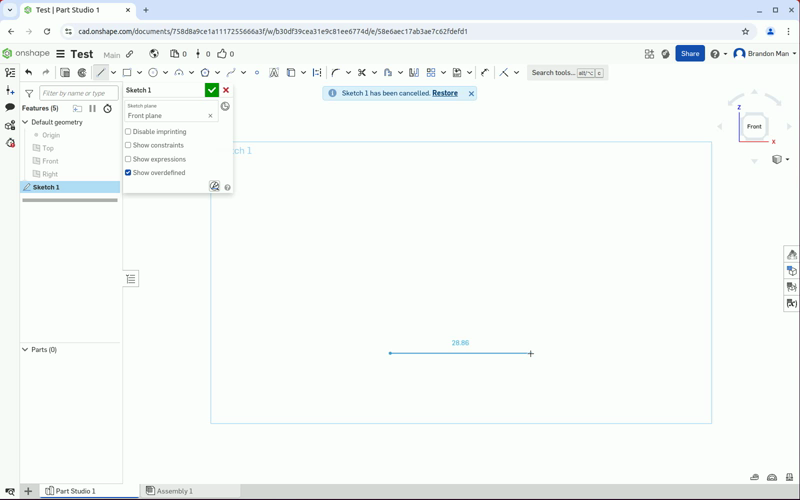
click(530, 353)
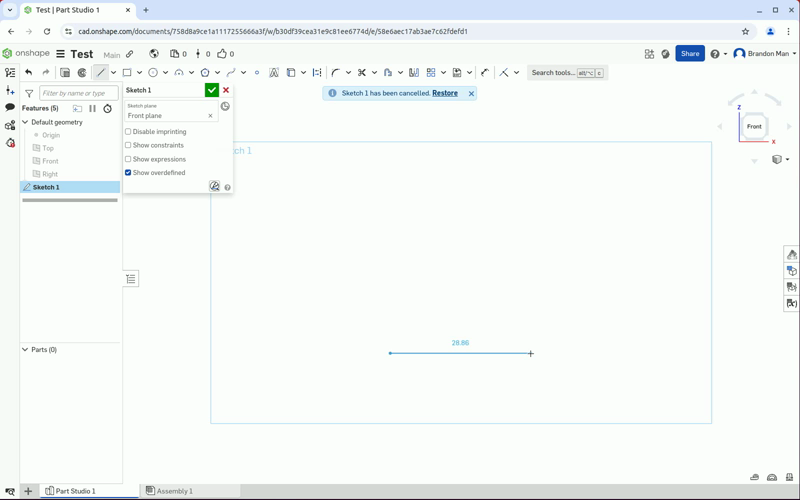
key_up(shift)
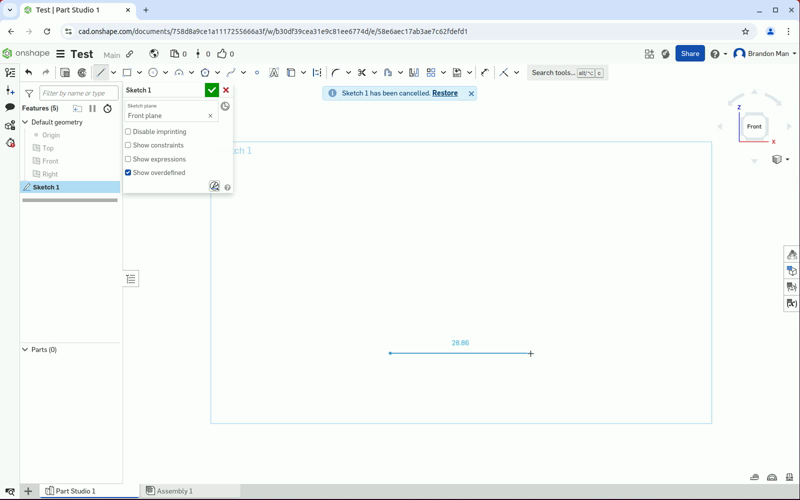
key_down(shift)
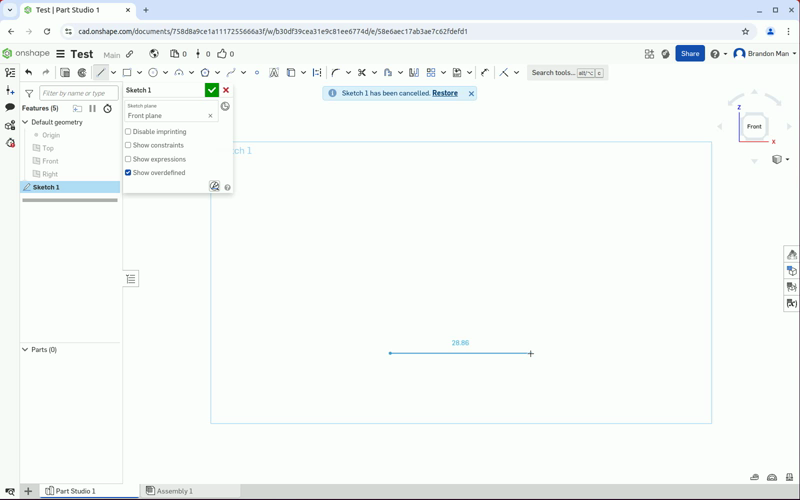
mouse_move(530, 213)
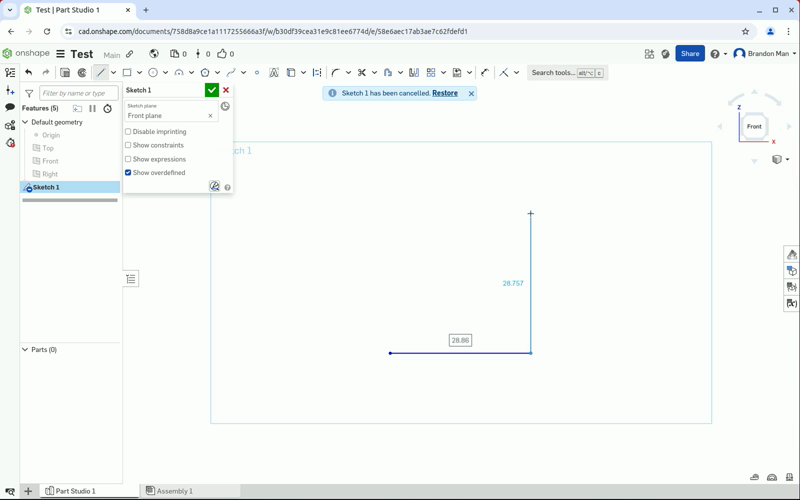
click(530, 213)
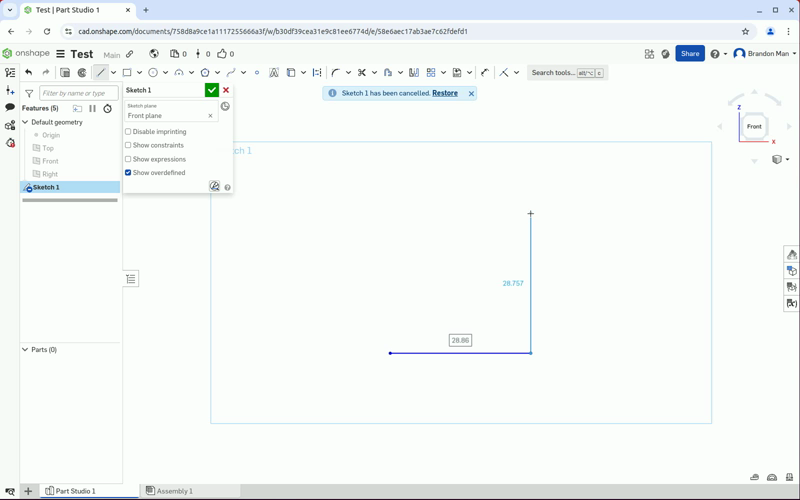
key_up(shift)
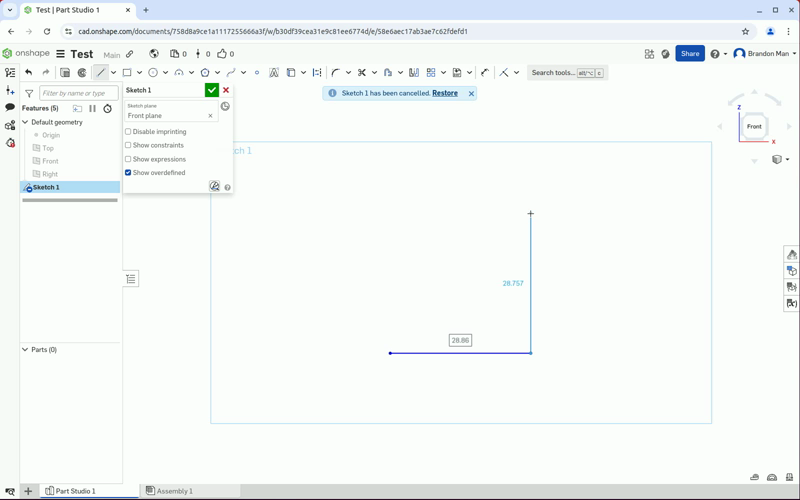
key_down(shift)
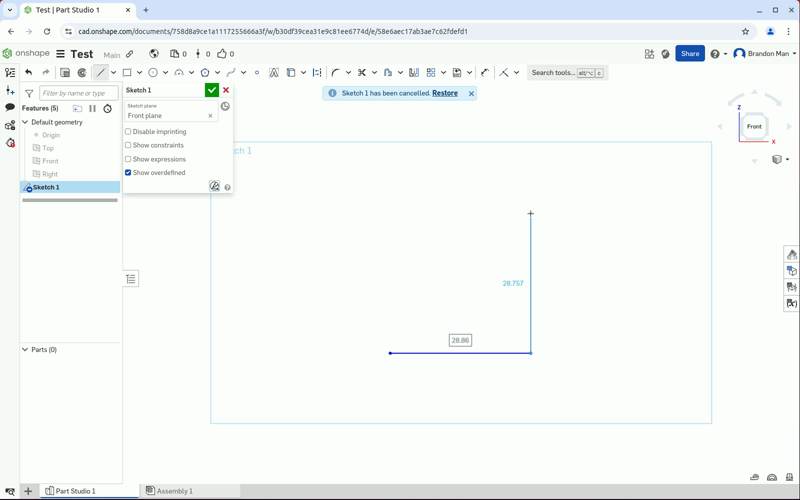
mouse_move(390, 213)
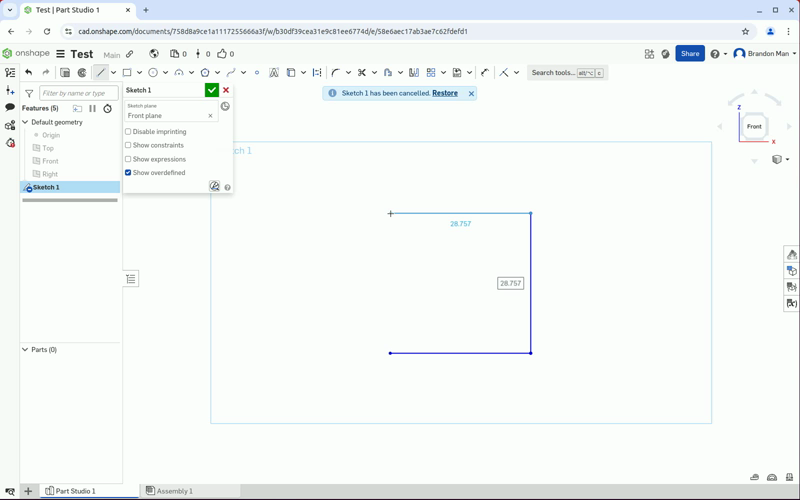
click(390, 213)
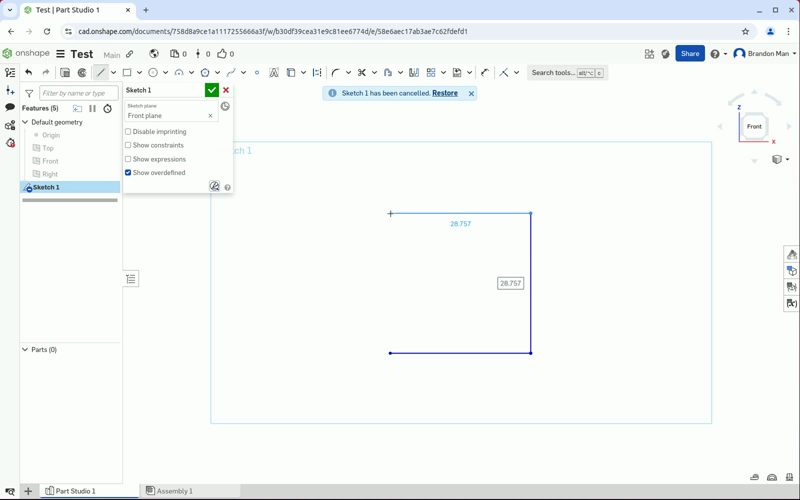
key_up(shift)
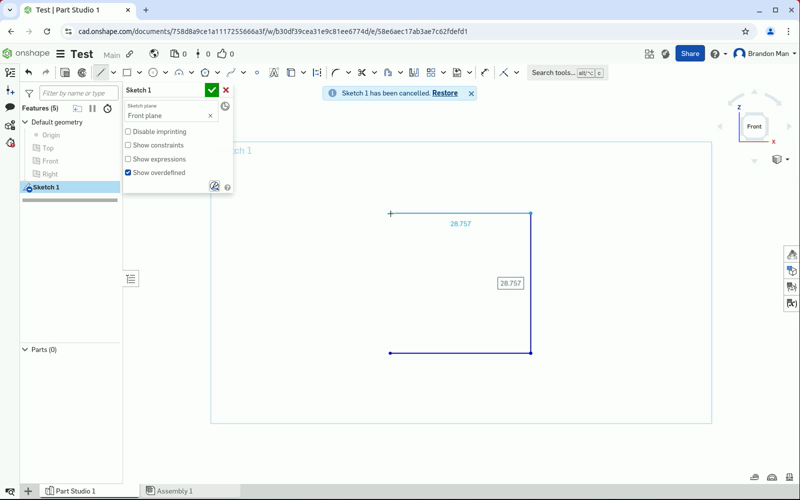
key_down(shift)
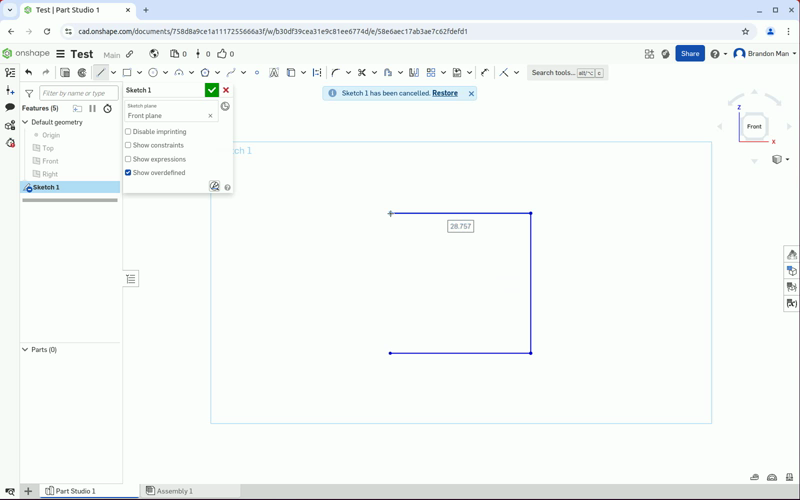
mouse_move(390, 353)
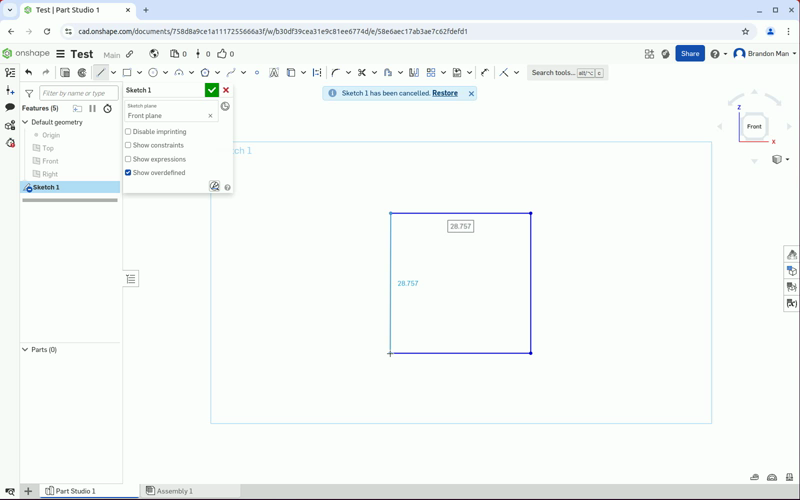
key_up(shift)
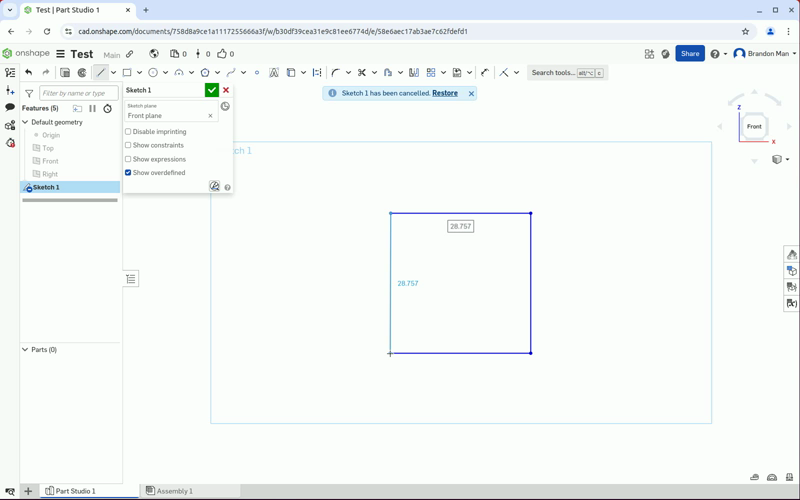
click(390, 353)
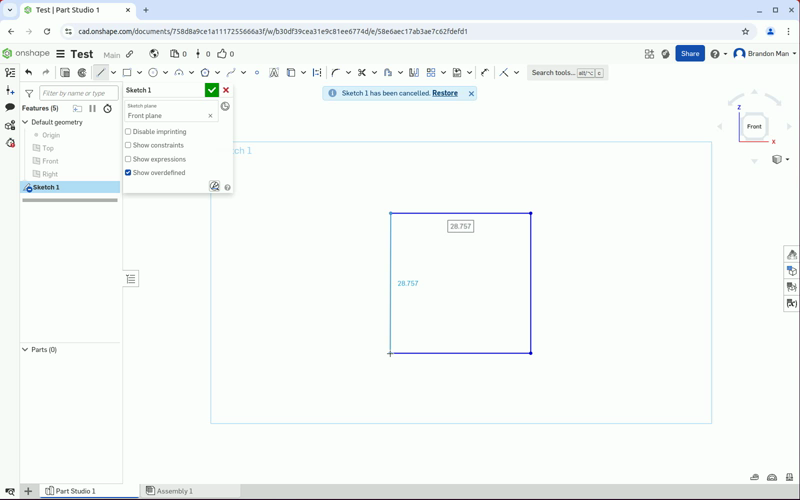
key(esc)
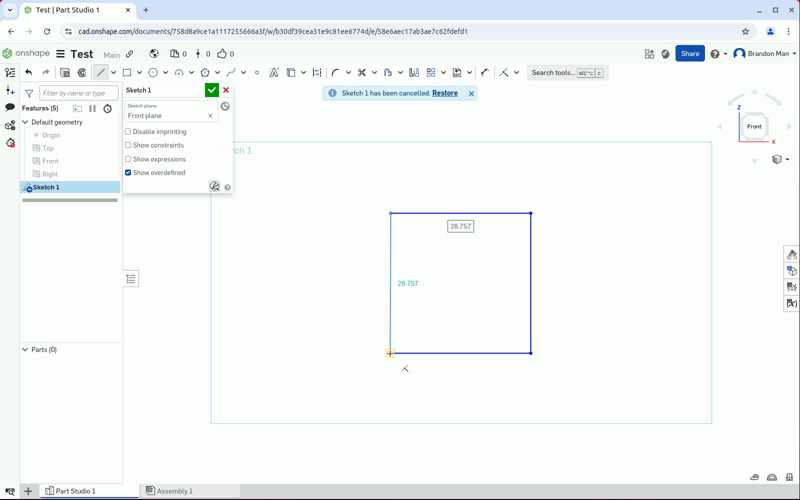
mouse_move(509, 228)
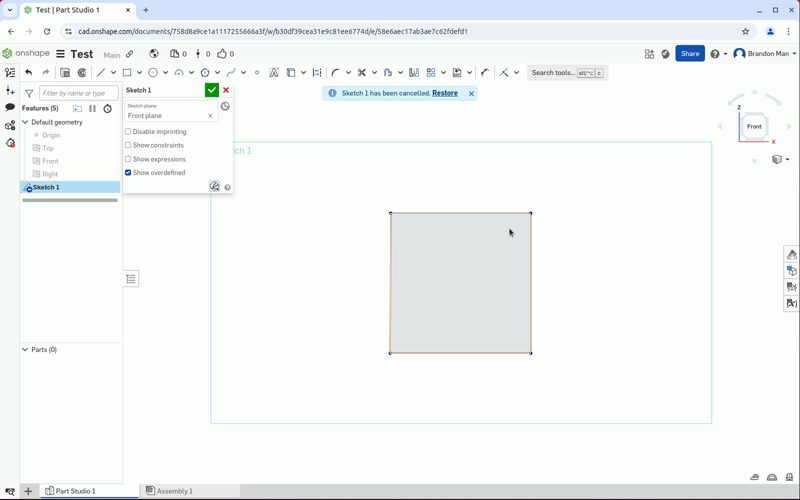
click(509, 228)
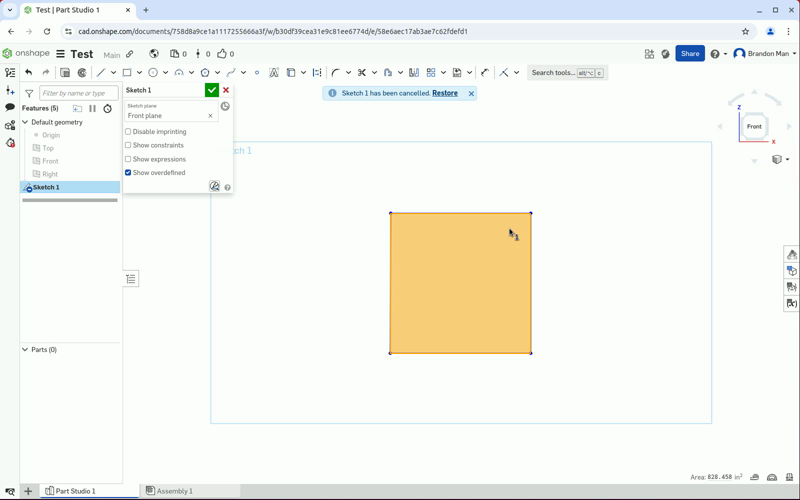
mouse_move(73, 352)
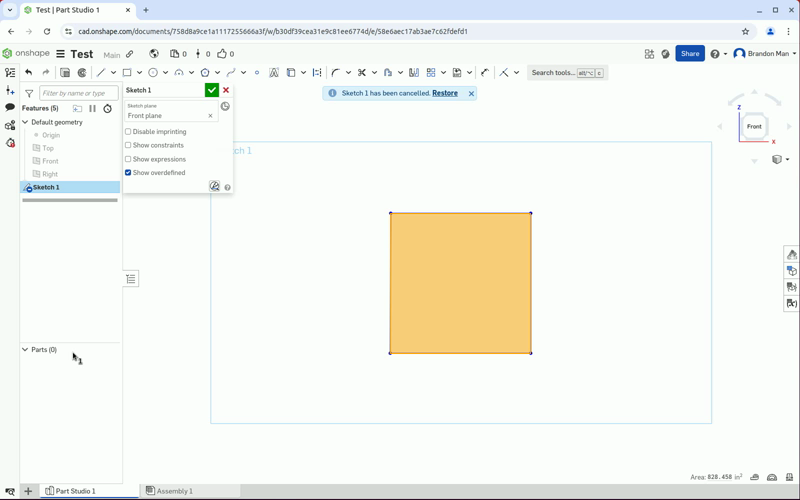
key(shift+y)
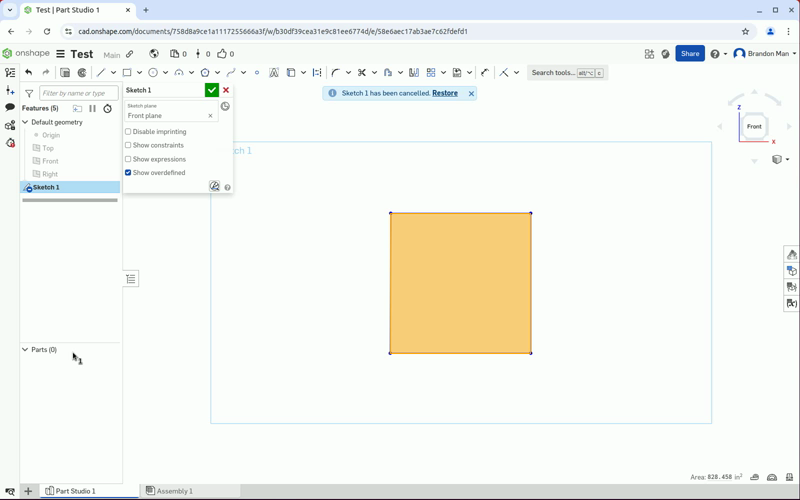
key(shift+e)
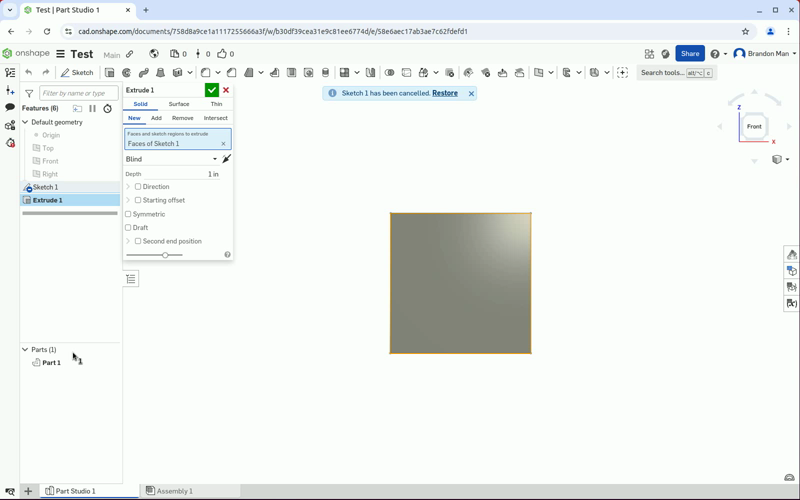
mouse_move(143, 106)
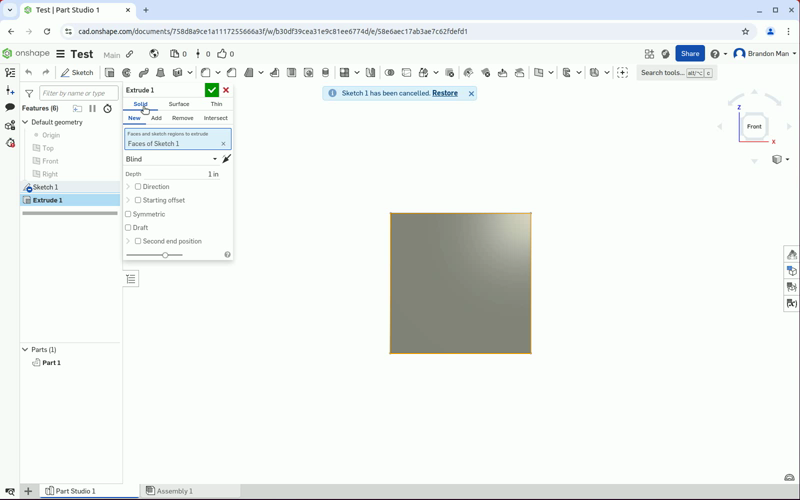
click(143, 106)
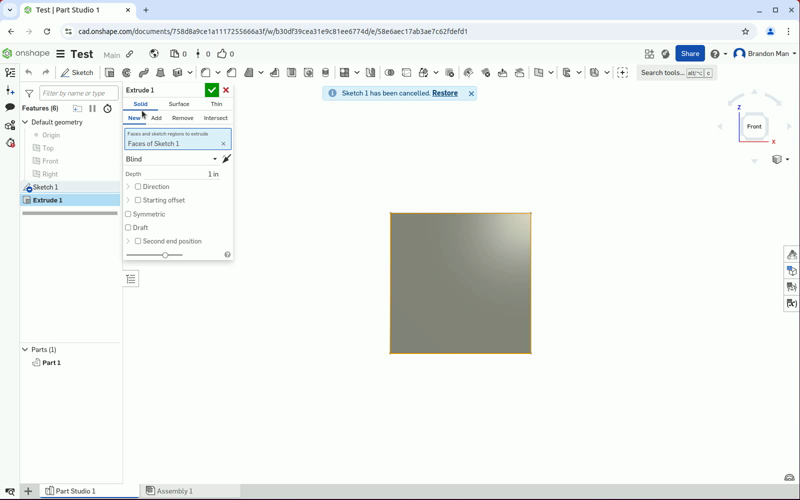
mouse_move(137, 120)
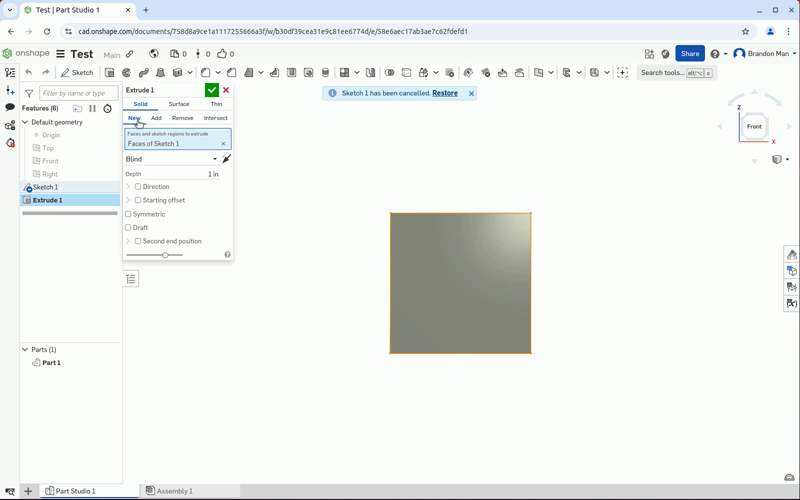
click(137, 120)
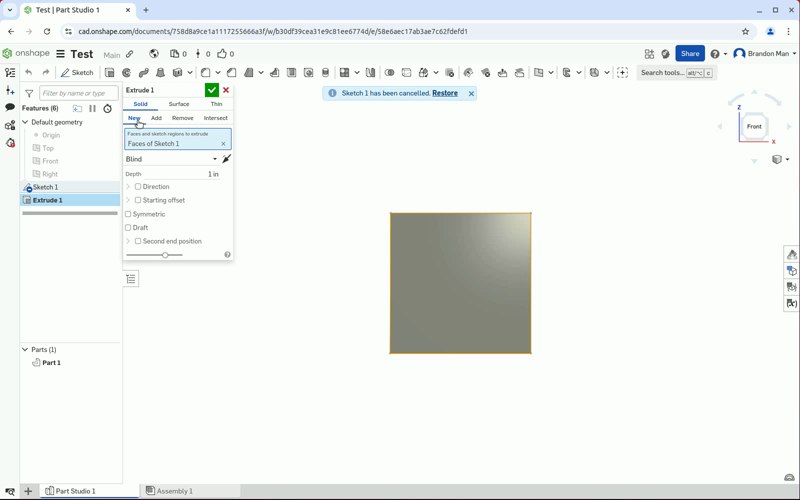
key(tab, 4)
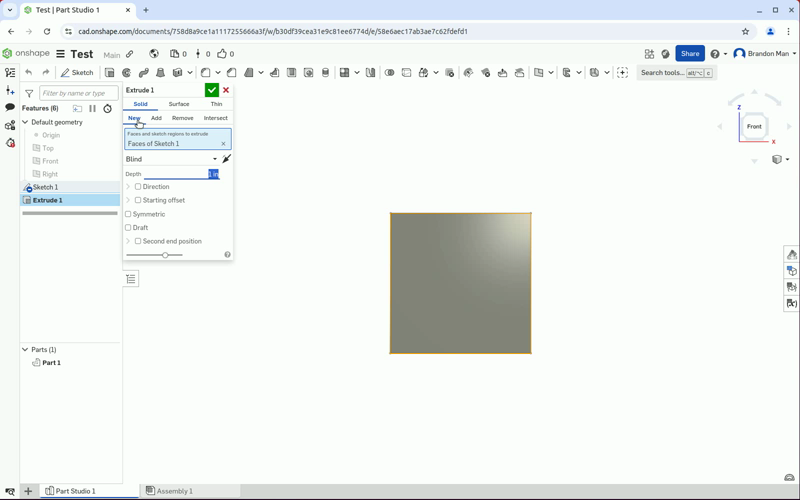
text(14.443)
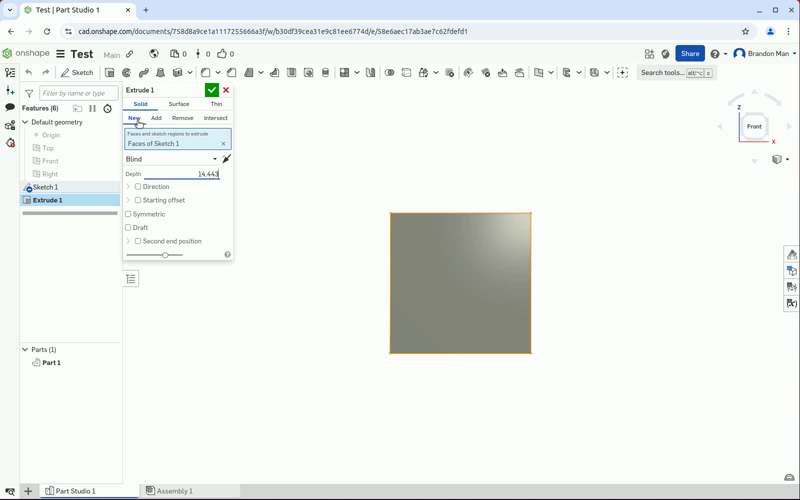
key(enter)
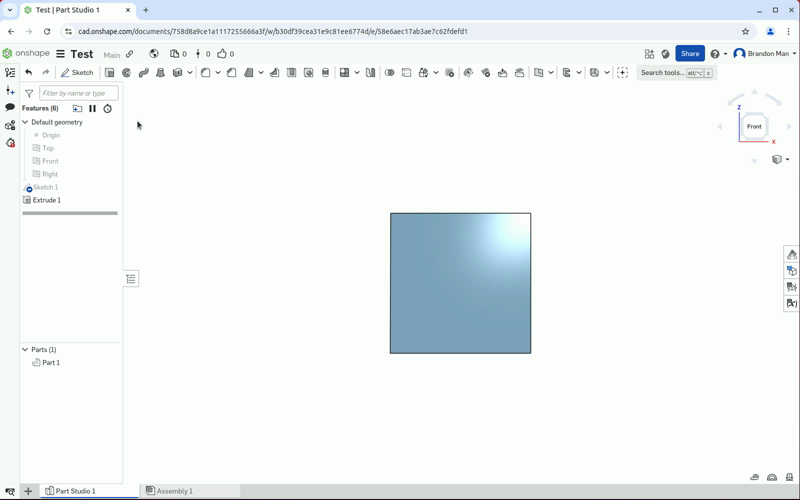
key(shift+h)
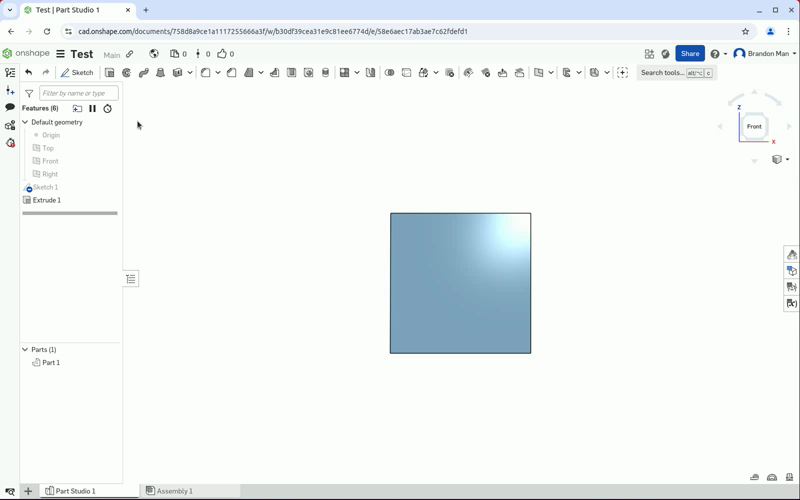
key(shift+h)
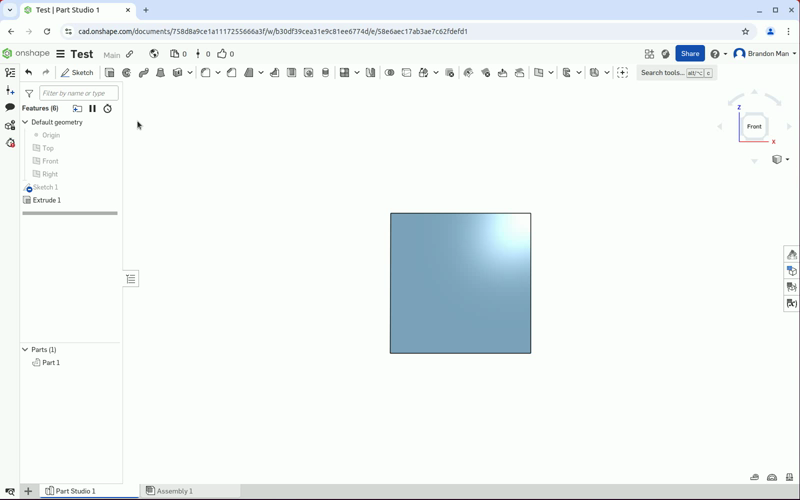
mouse_move(73, 189)
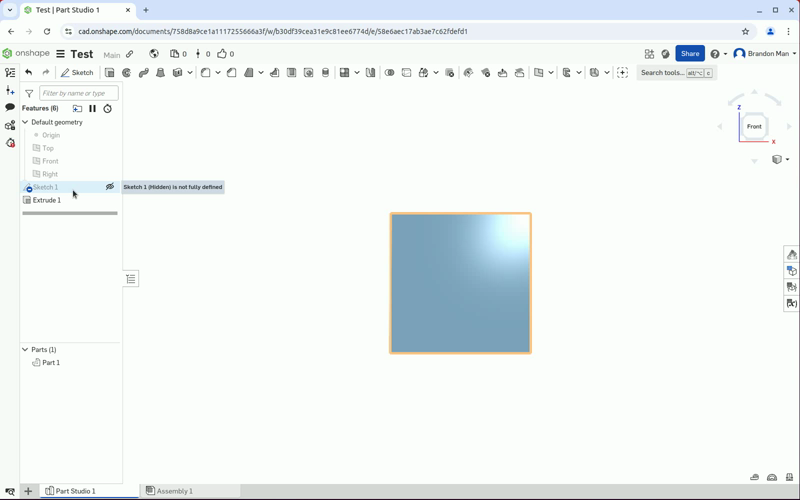
click(73, 189)
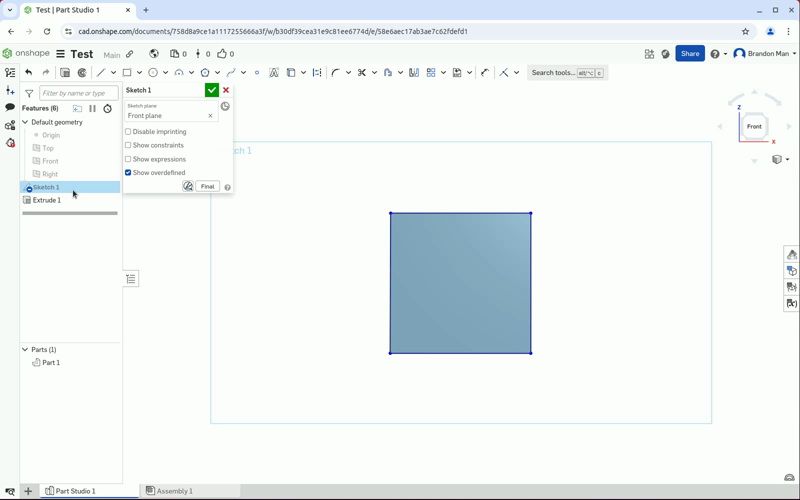
mouse_move(229, 92)
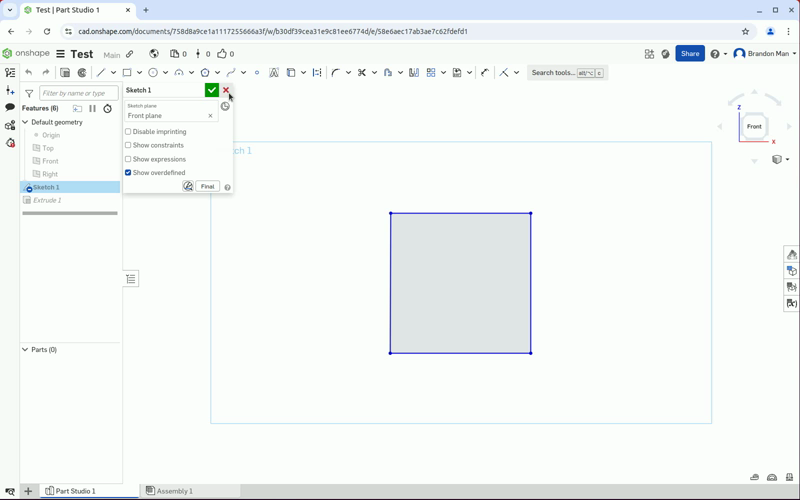
click(229, 92)
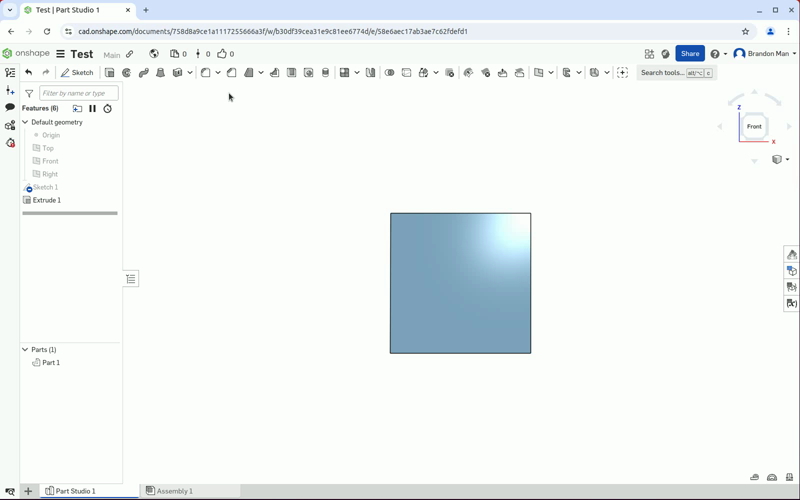
mouse_move(541, 75)
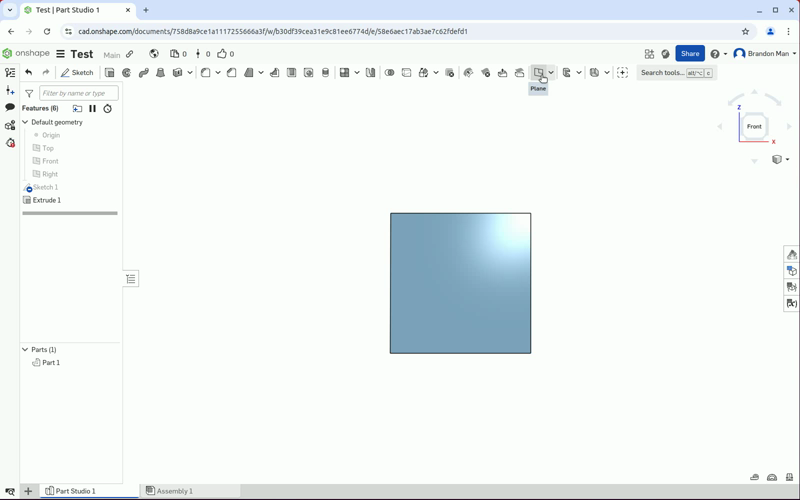
click(541, 75)
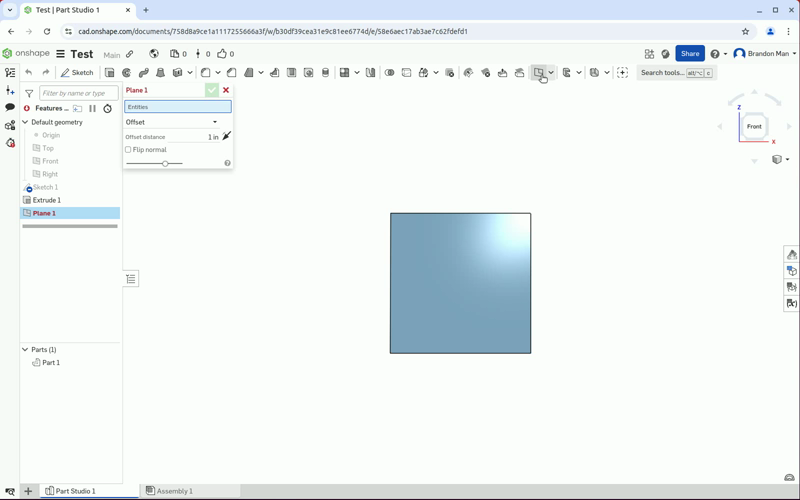
mouse_move(73, 163)
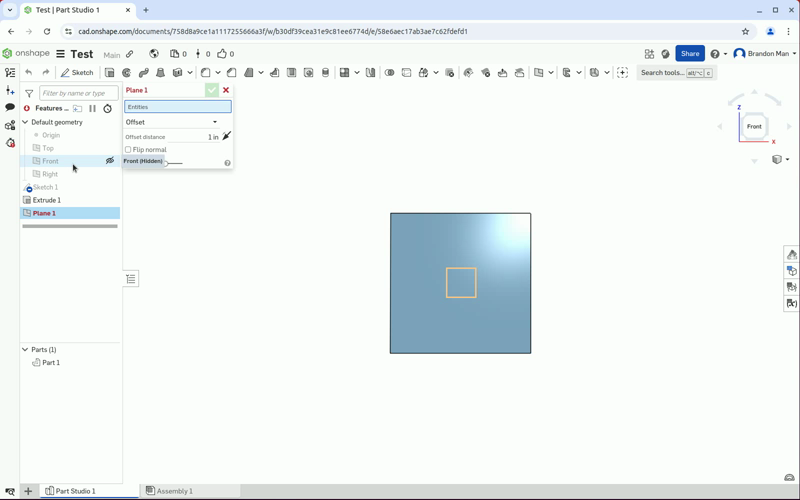
click(73, 163)
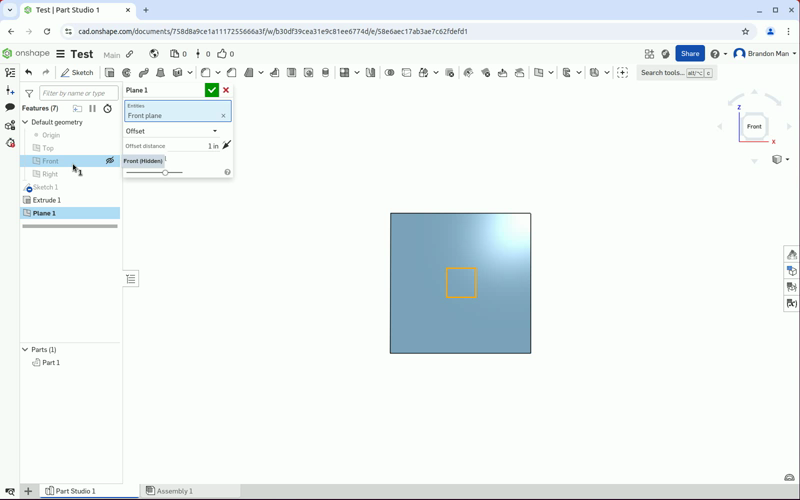
key(tab, 2)
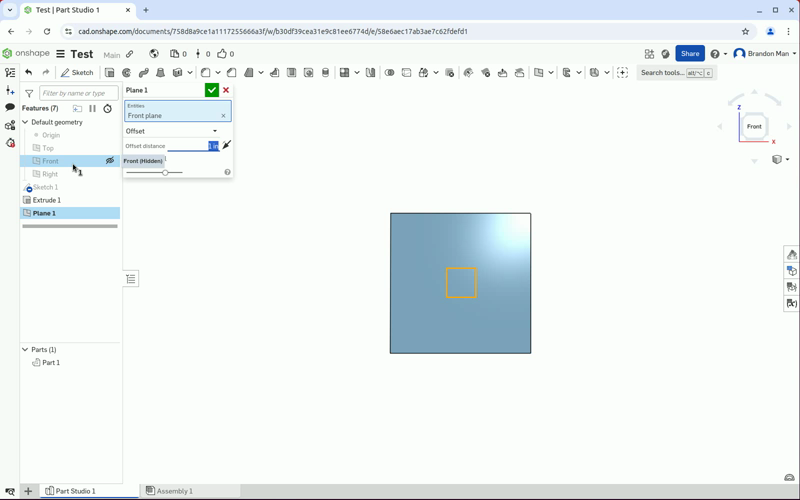
text(14.45)
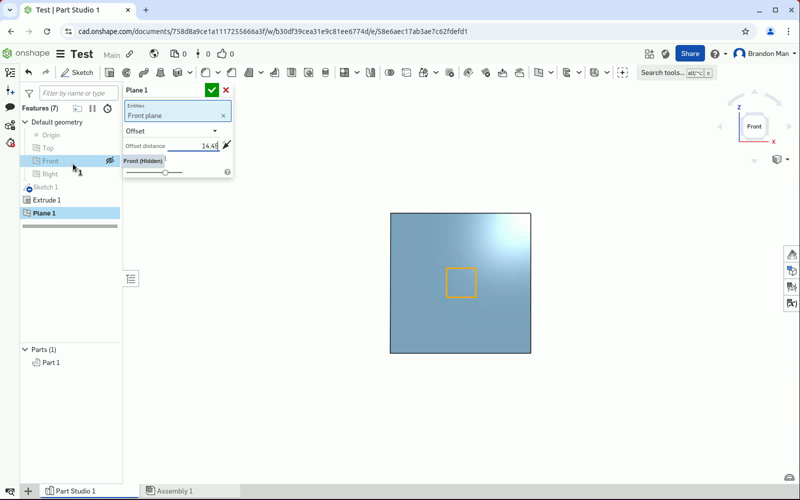
key(enter, 2)
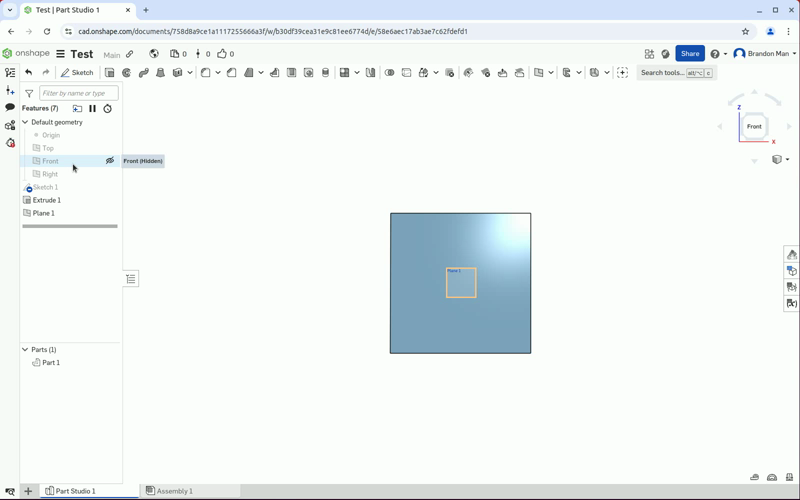
key(shift+s)
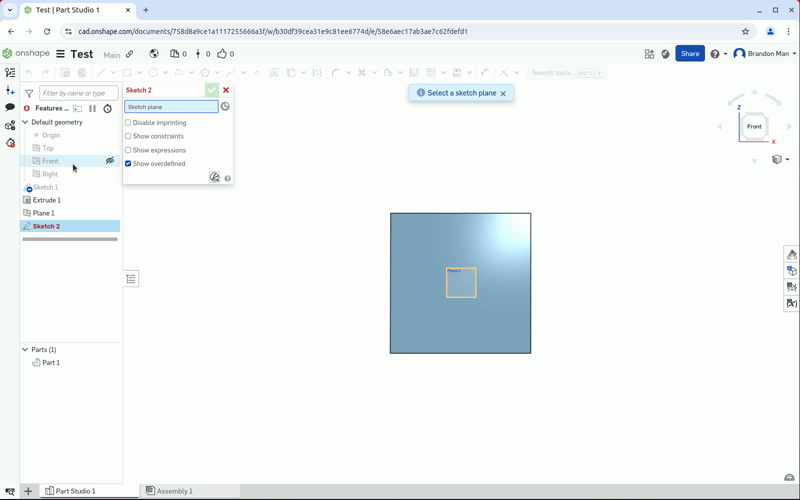
mouse_move(73, 215)
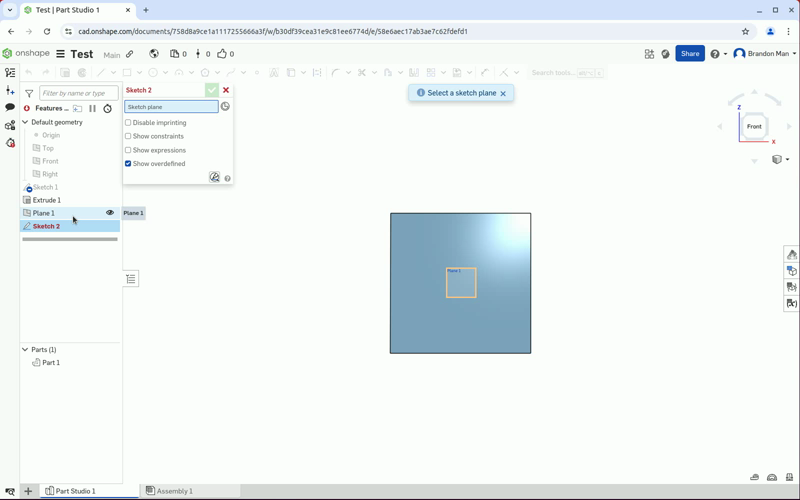
click(73, 215)
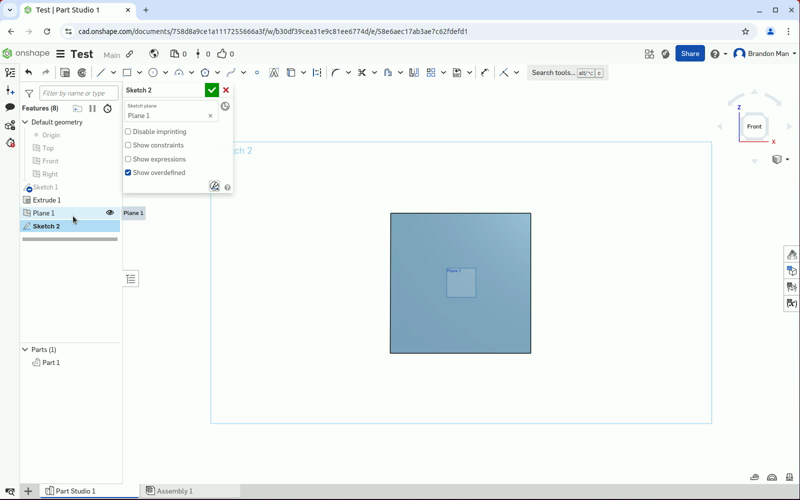
mouse_move(73, 352)
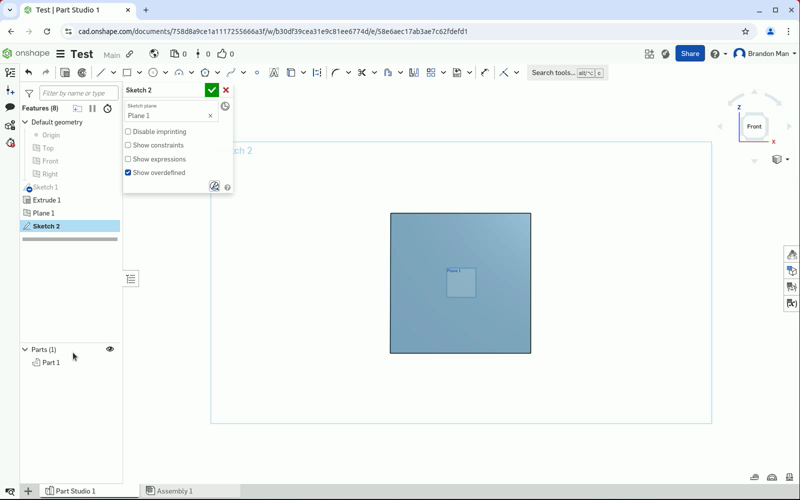
key(y)
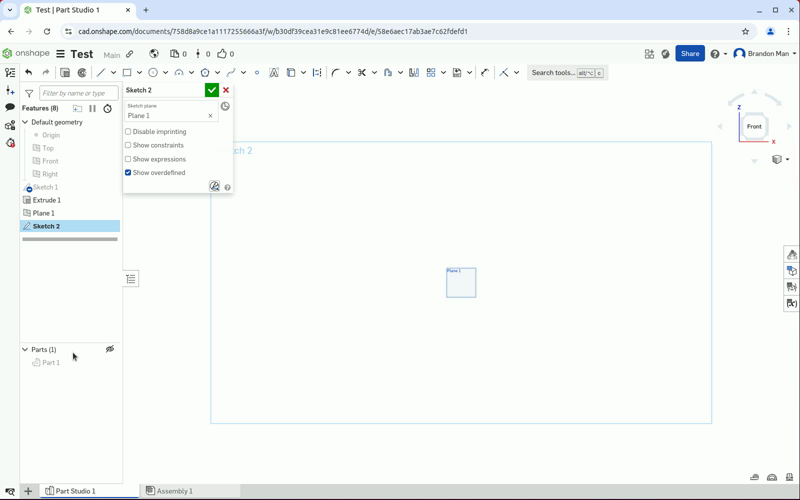
key(c)
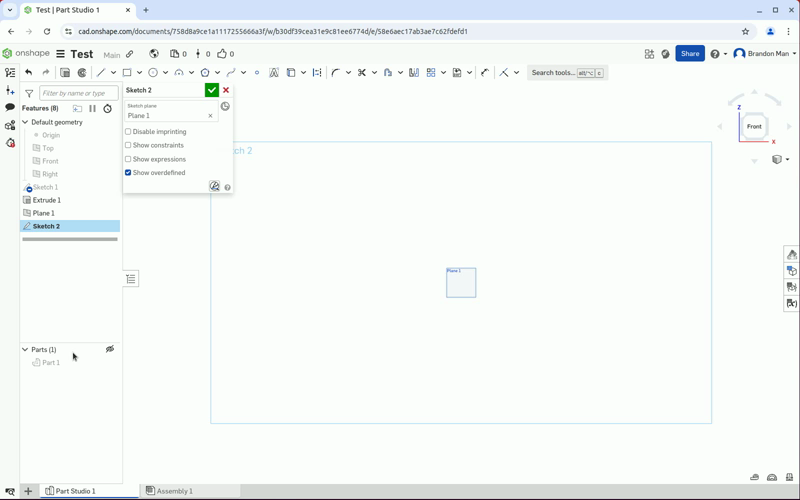
key_down(shift)
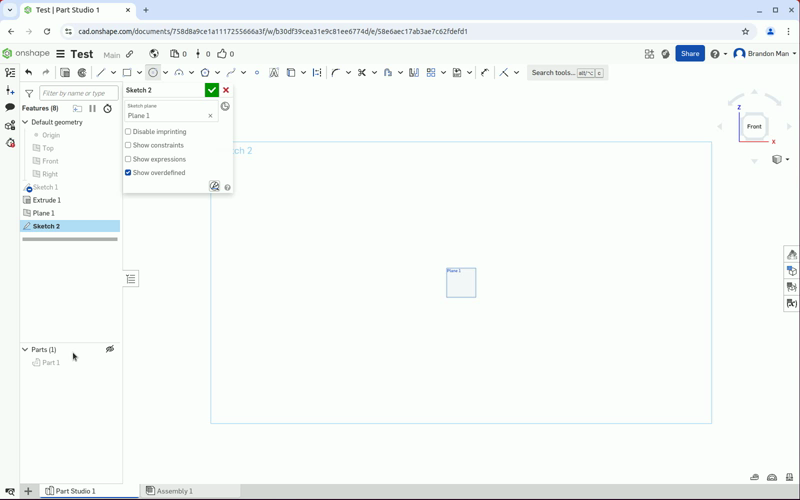
mouse_move(461, 282)
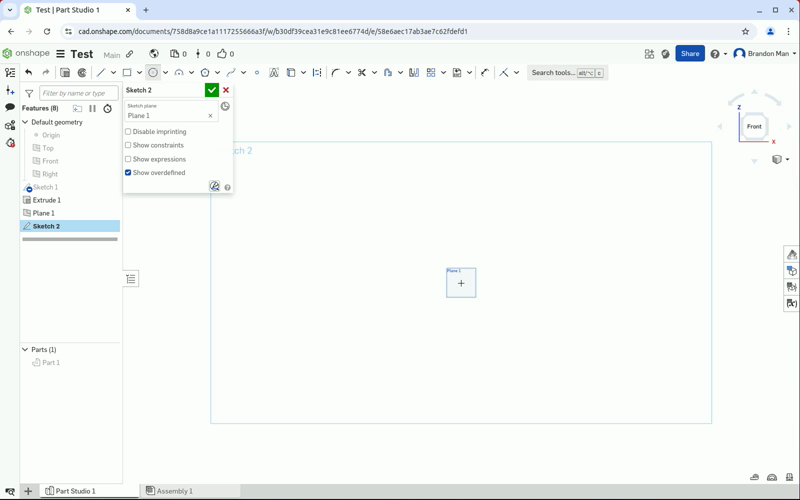
click(461, 282)
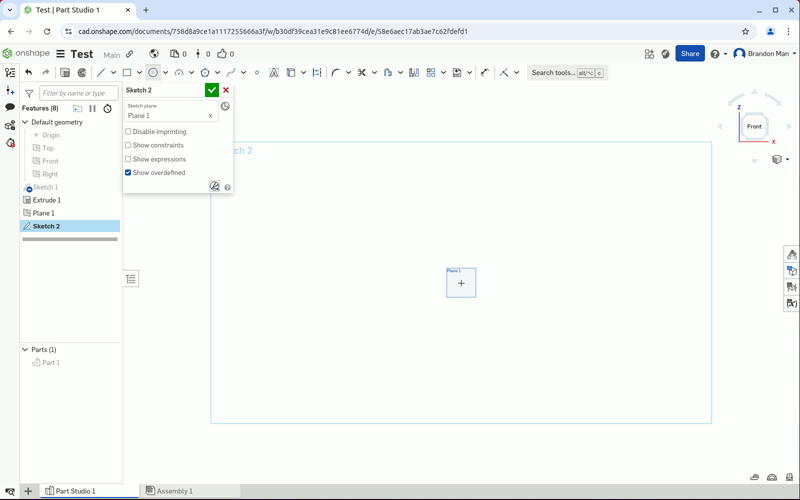
key_up(shift)
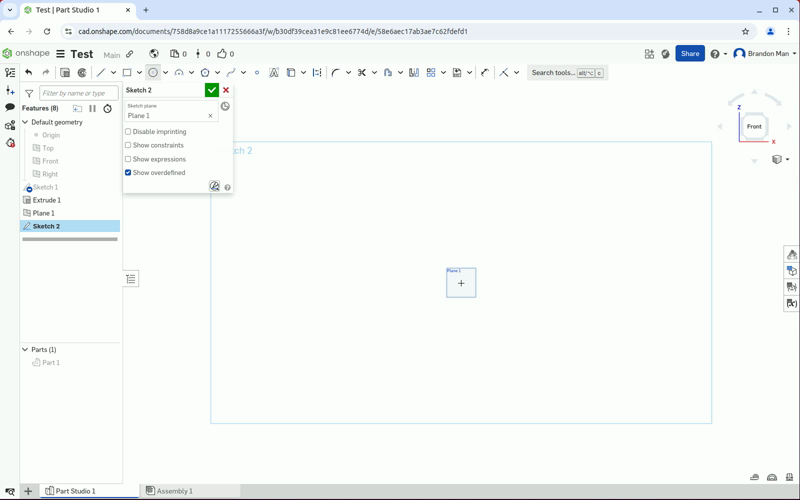
mouse_move(497, 282)
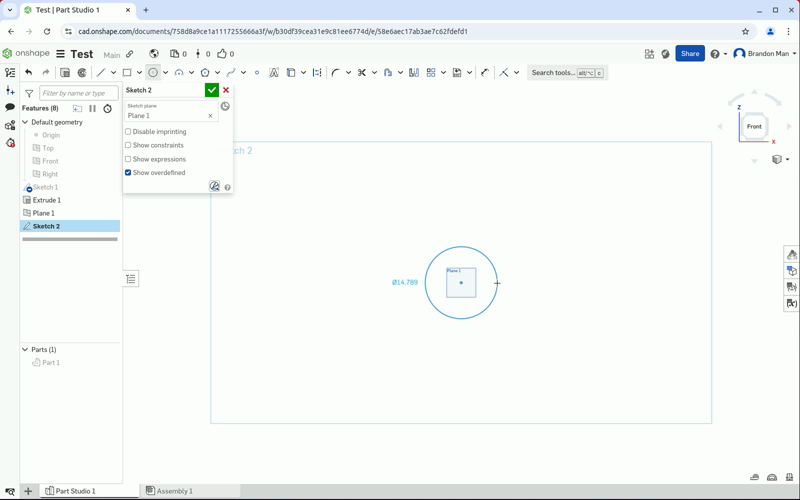
click(497, 282)
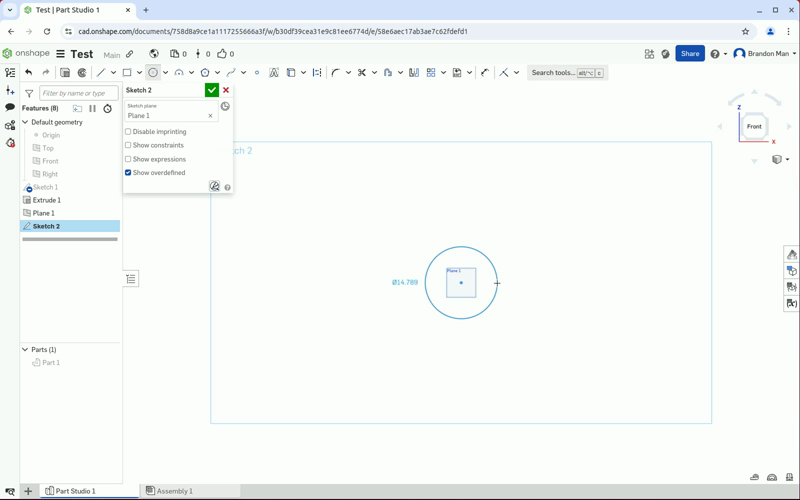
key(esc)
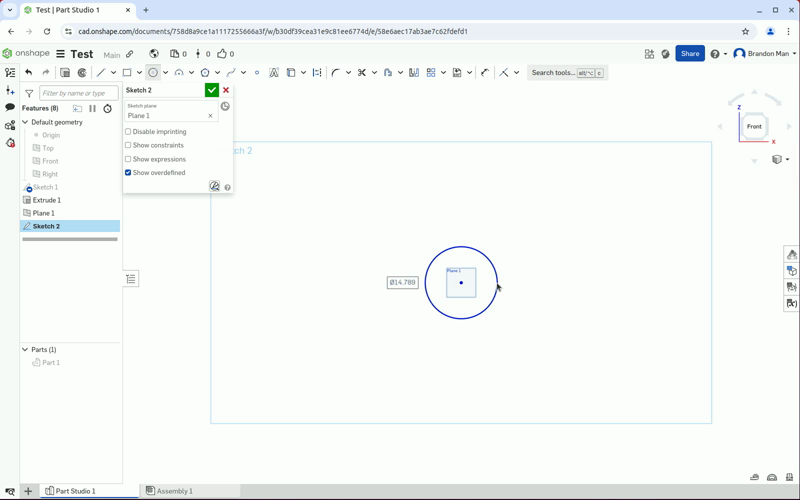
mouse_move(449, 312)
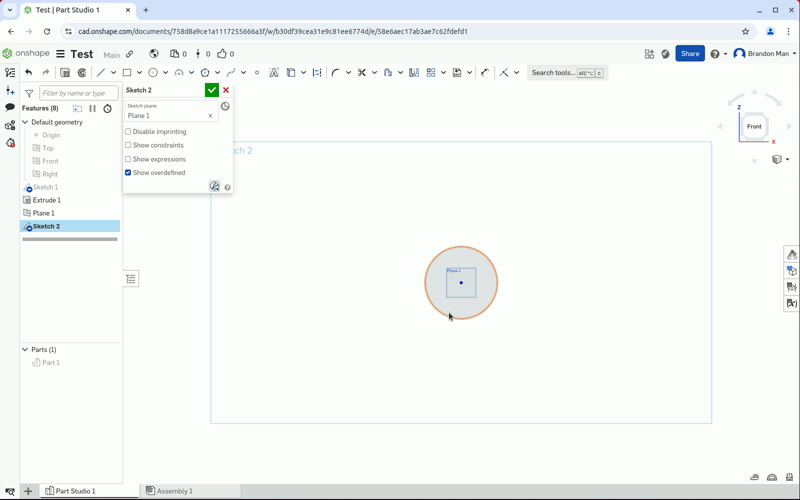
click(449, 312)
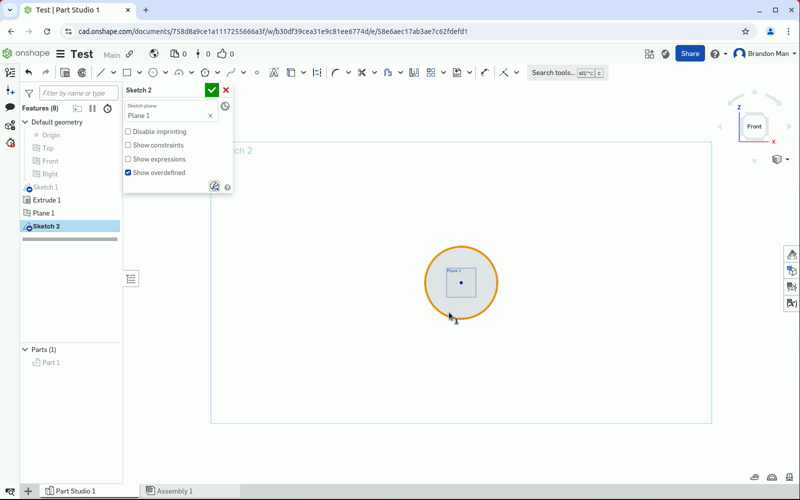
mouse_move(73, 352)
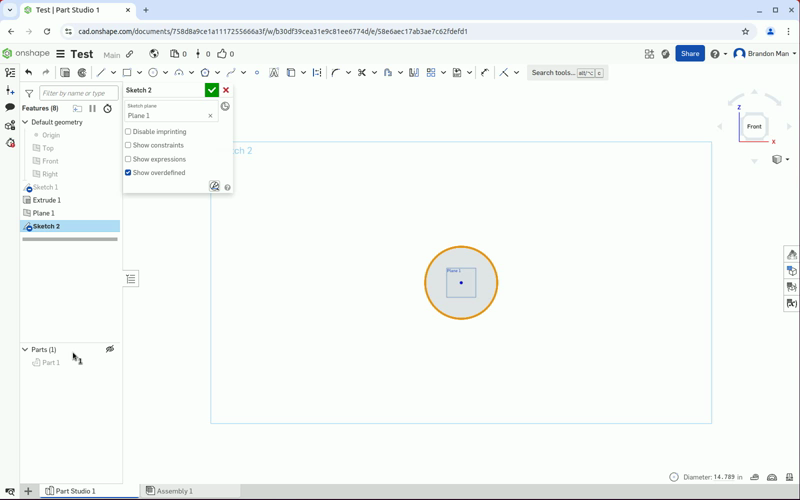
key(shift+y)
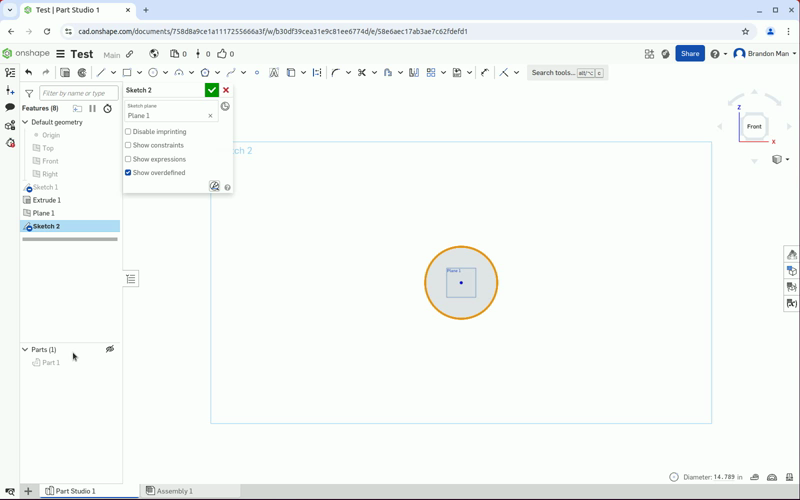
key(shift+e)
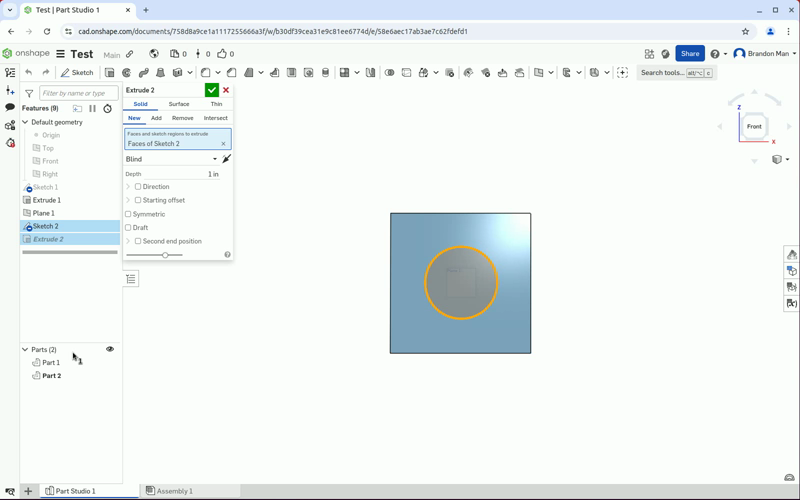
mouse_move(143, 106)
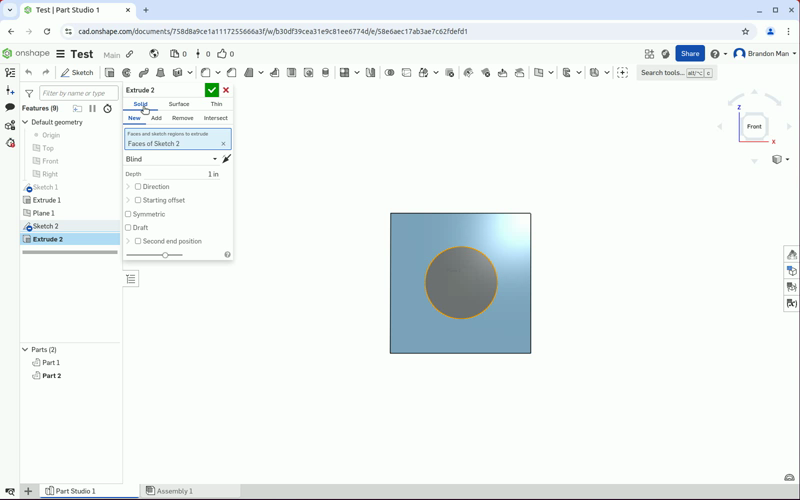
click(143, 106)
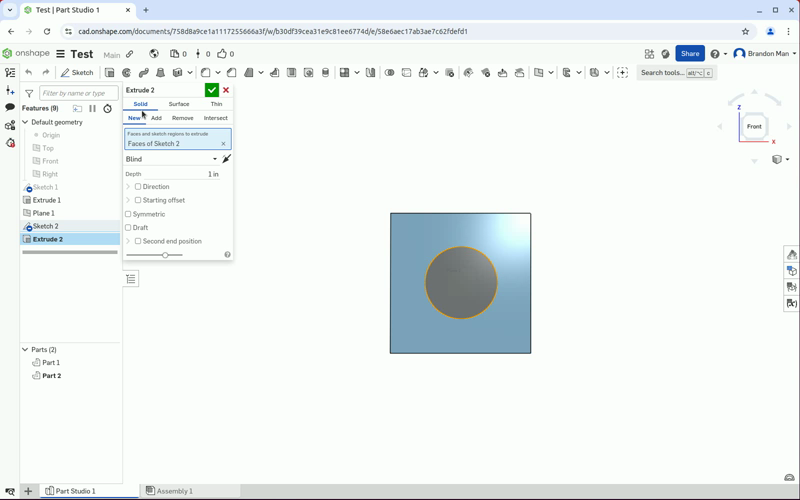
mouse_move(137, 120)
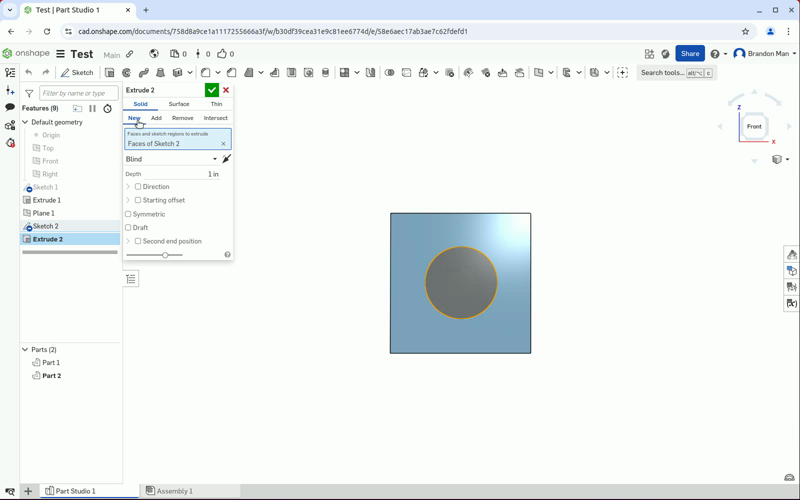
click(137, 120)
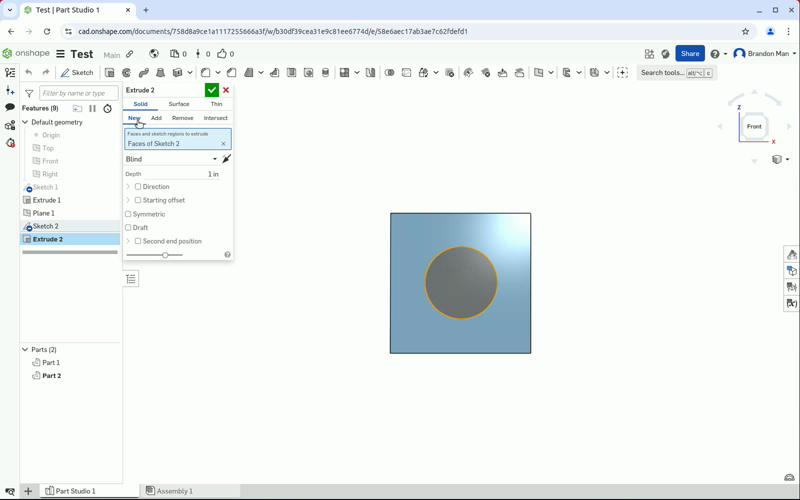
key(tab, 4)
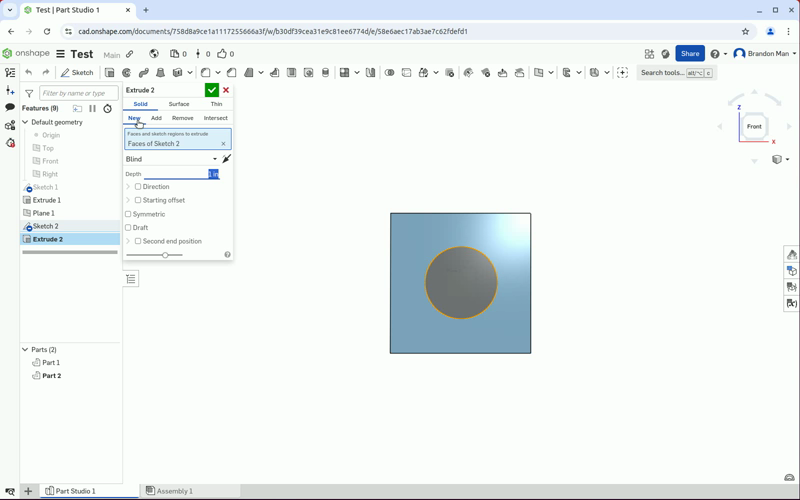
text(8.666)
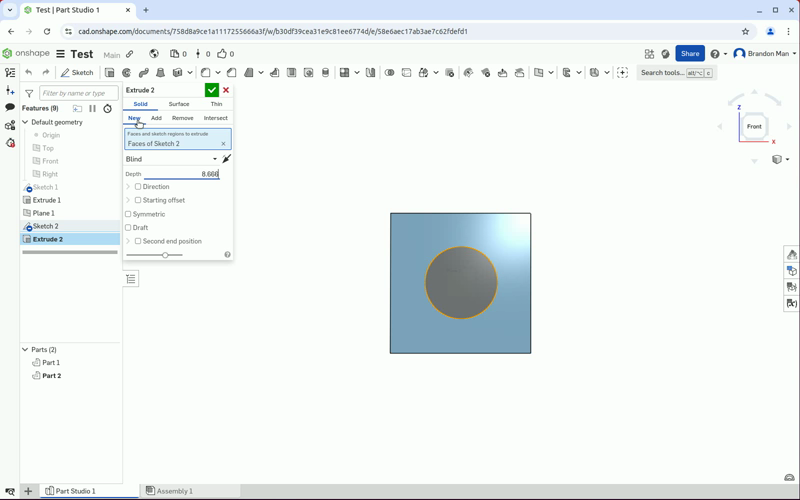
key(enter)
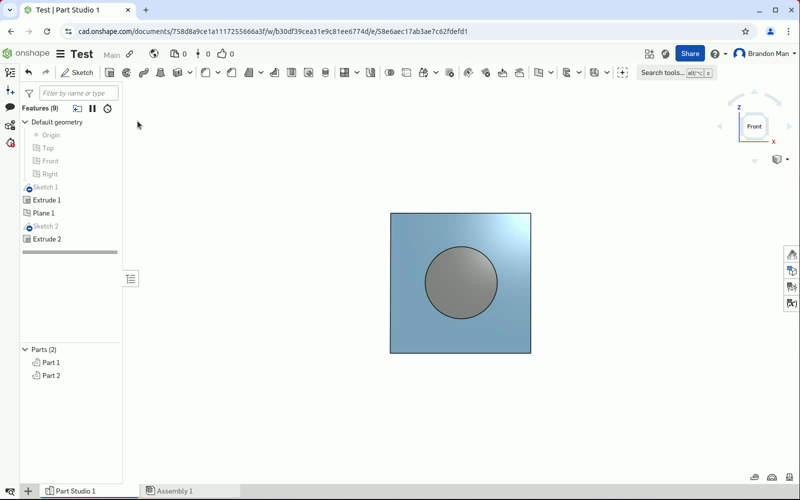
key(shift+h)
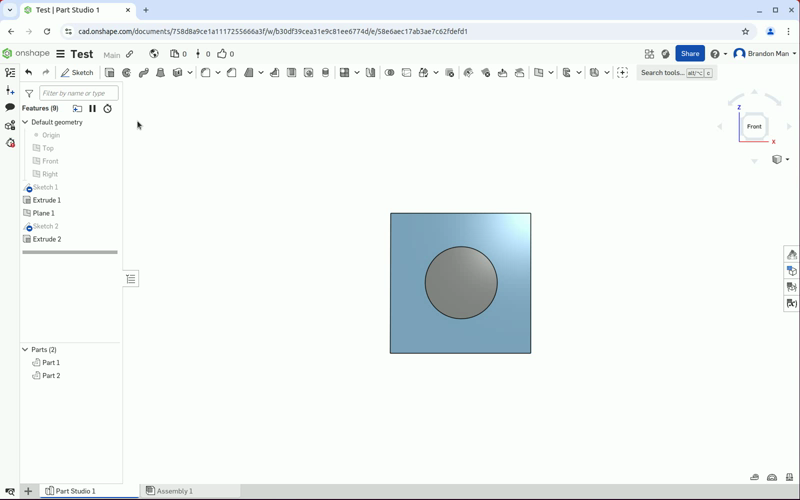
key(shift+h)
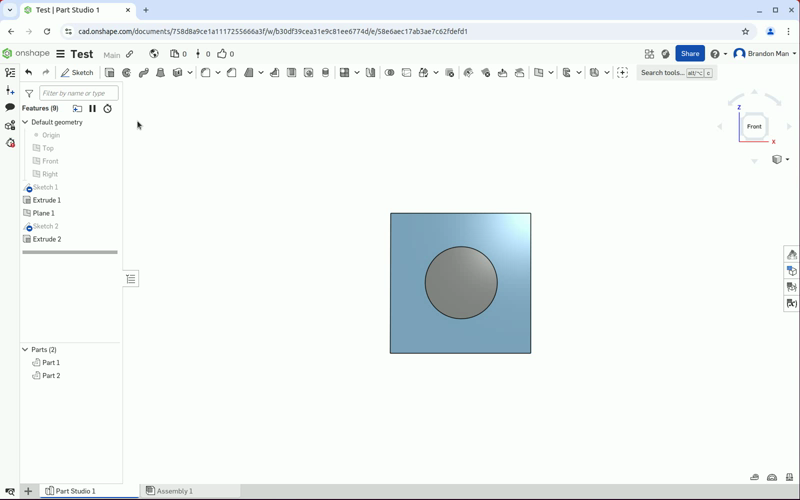
mouse_move(73, 189)
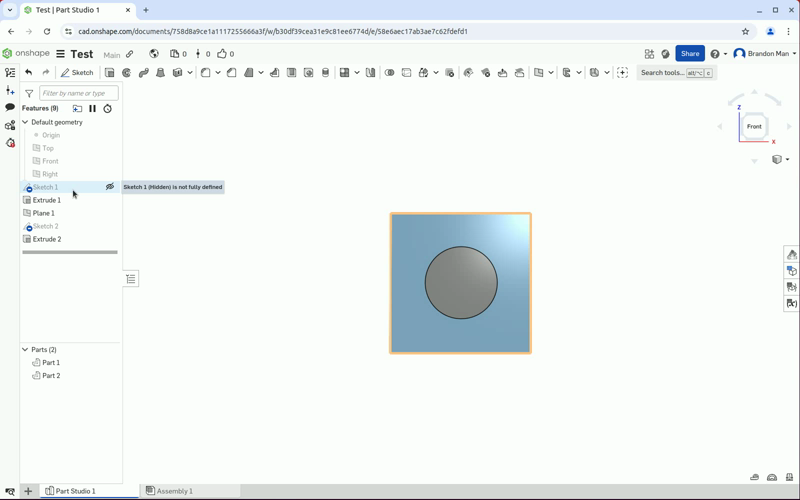
click(73, 189)
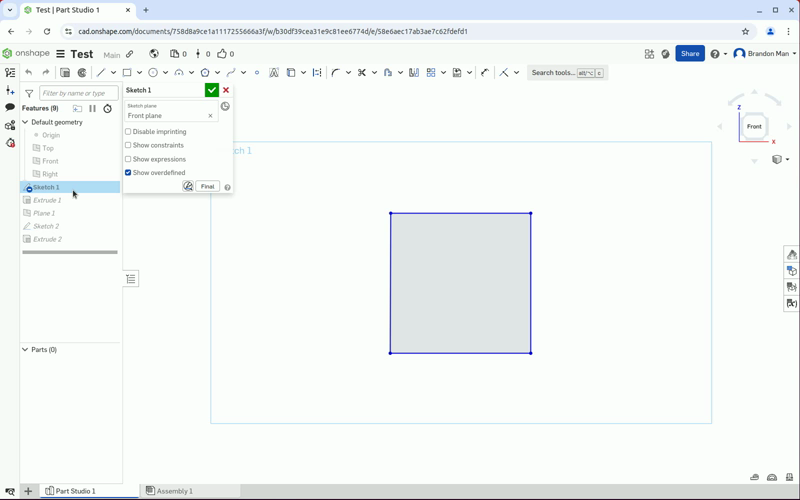
mouse_move(229, 92)
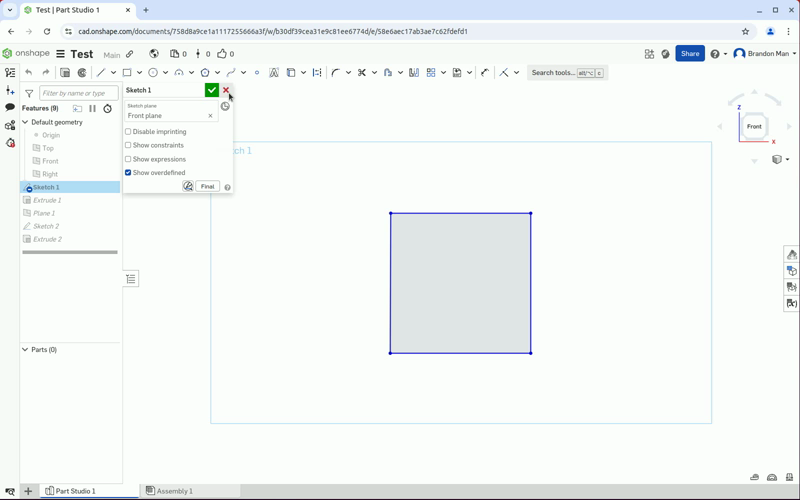
click(229, 92)
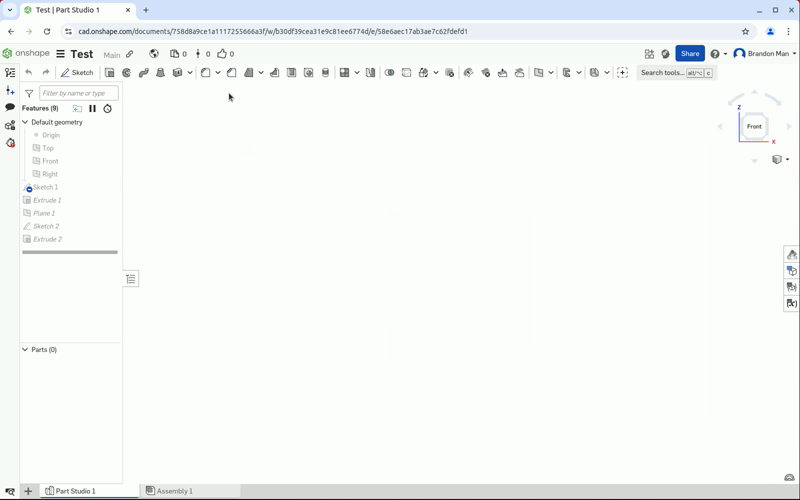
key(shift+s)
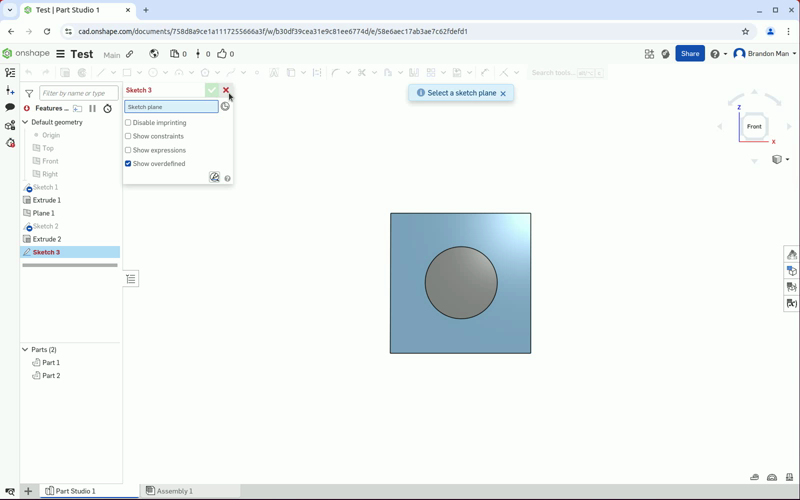
mouse_move(73, 215)
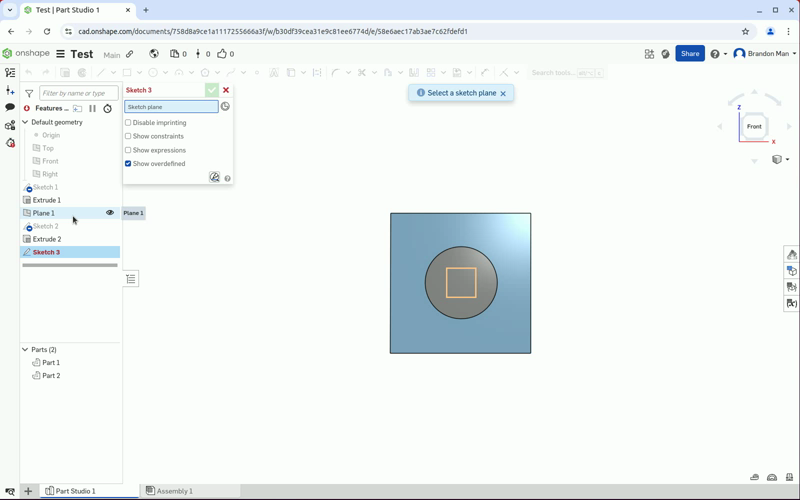
click(73, 215)
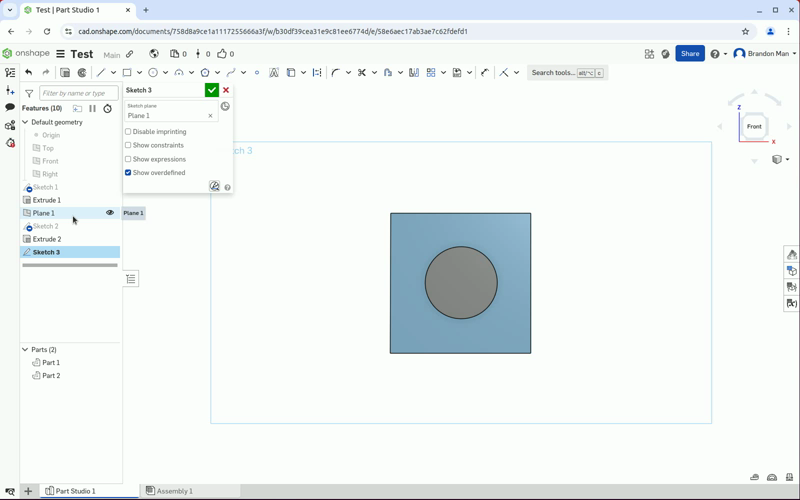
mouse_move(73, 352)
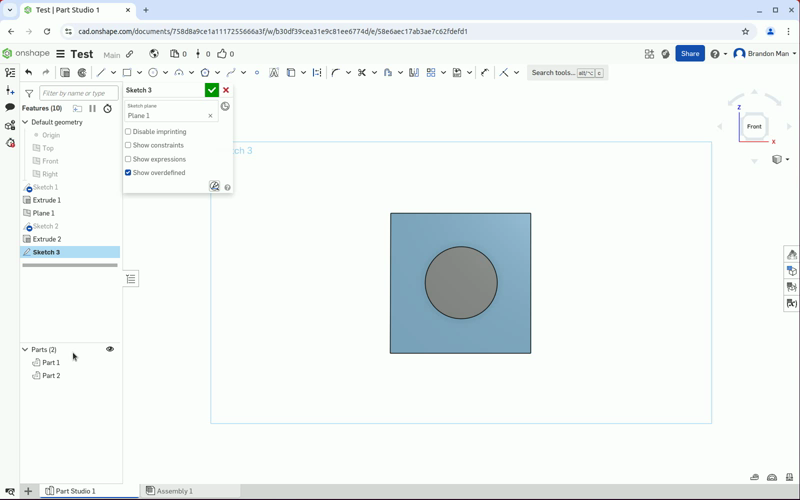
key(y)
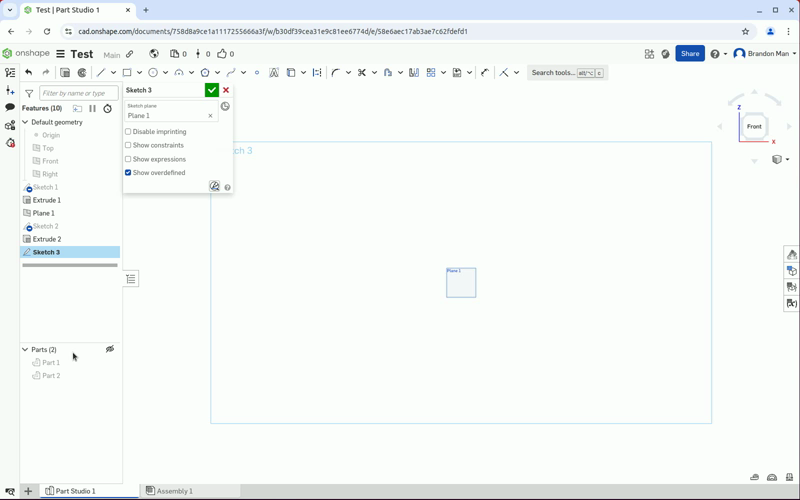
key(l)
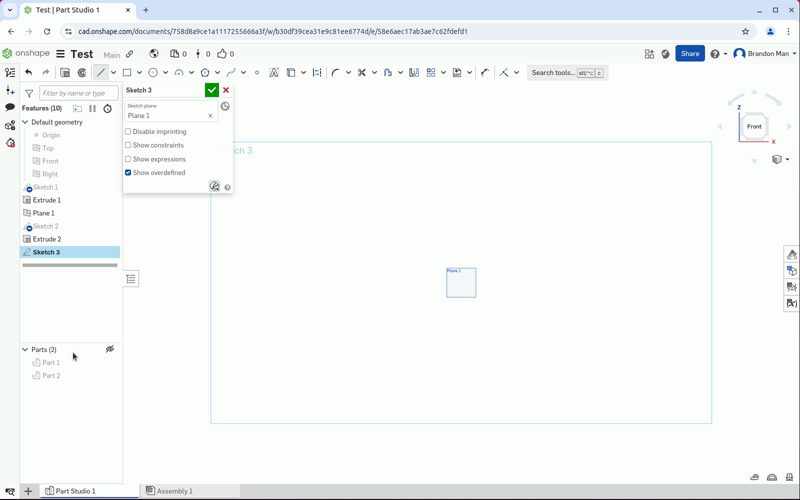
key_down(shift)
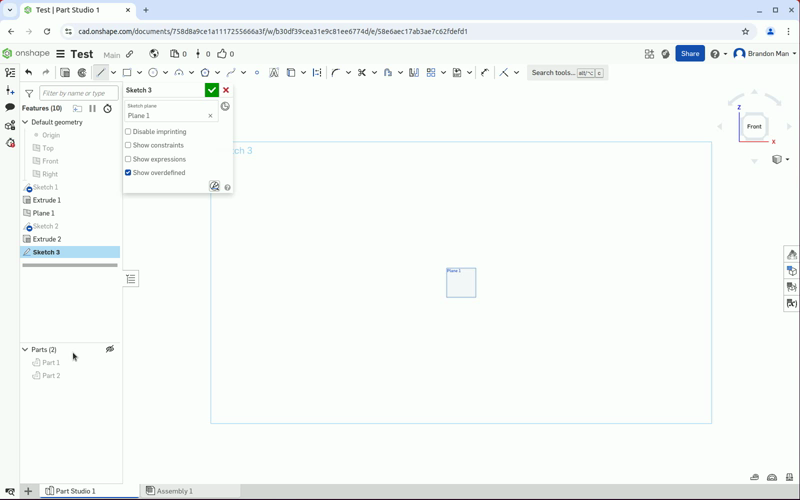
mouse_move(508, 254)
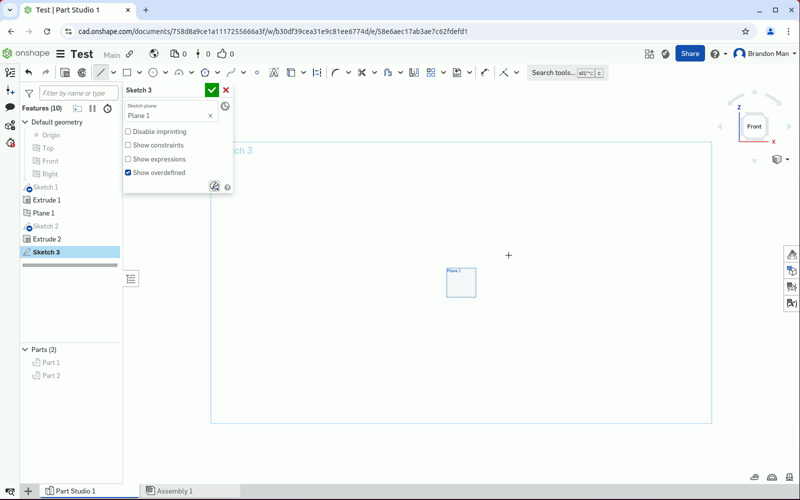
click(508, 254)
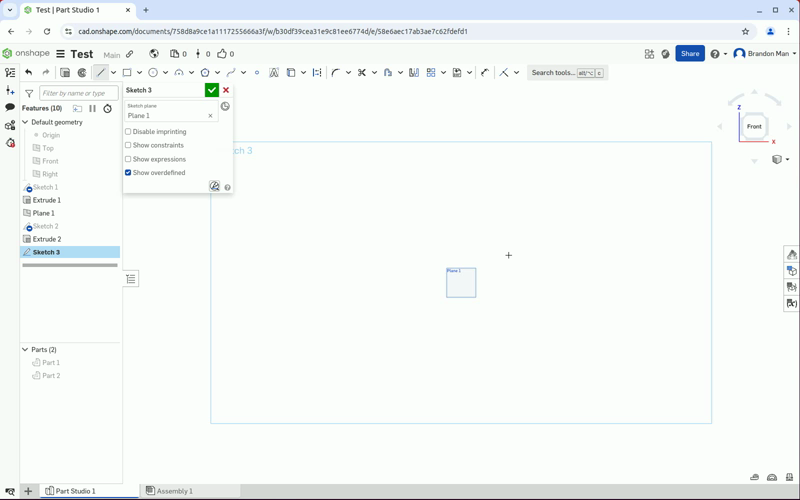
key_up(shift)
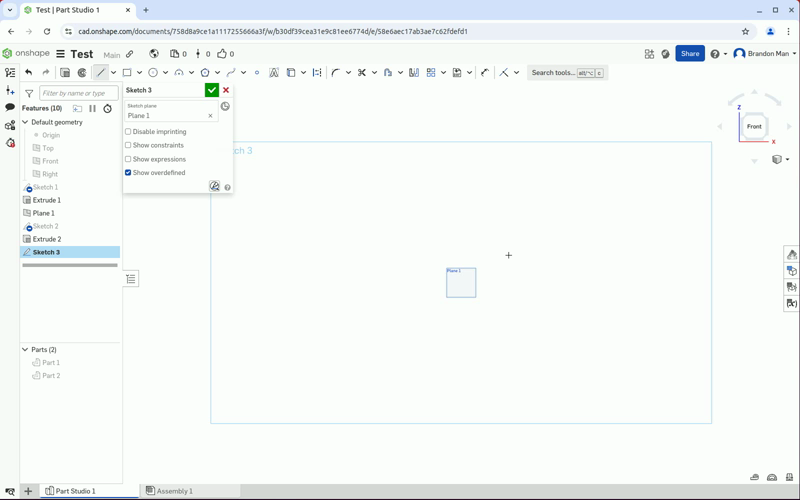
key_down(shift)
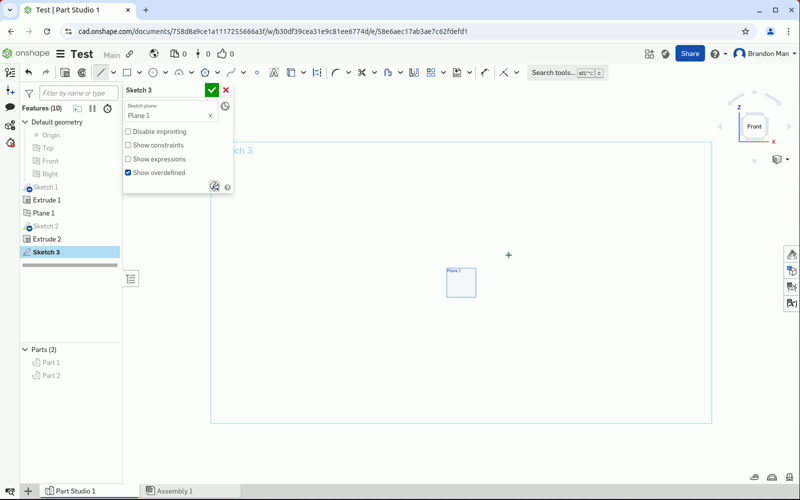
mouse_move(538, 254)
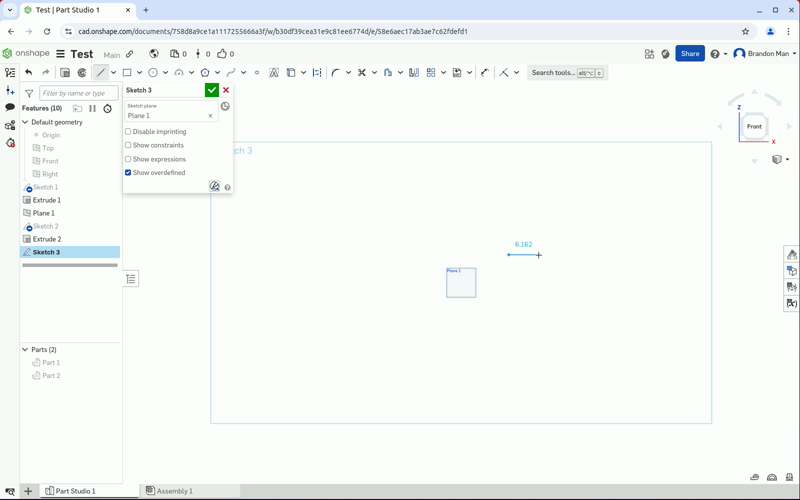
mouse_move(513, 262)
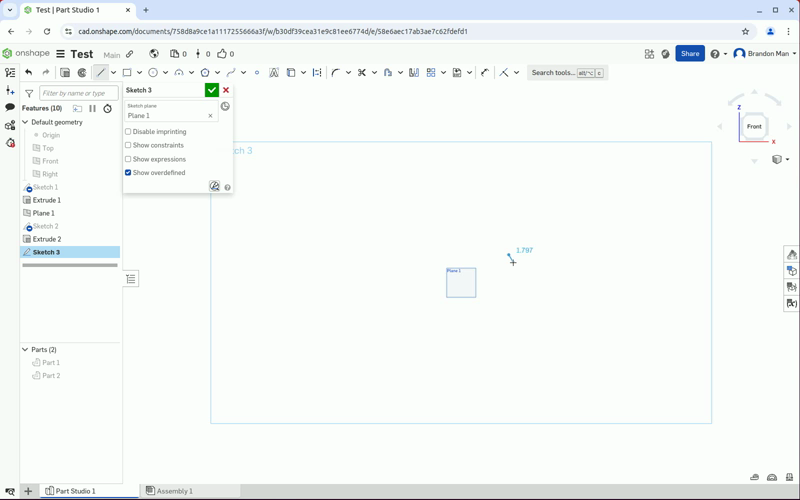
click(513, 262)
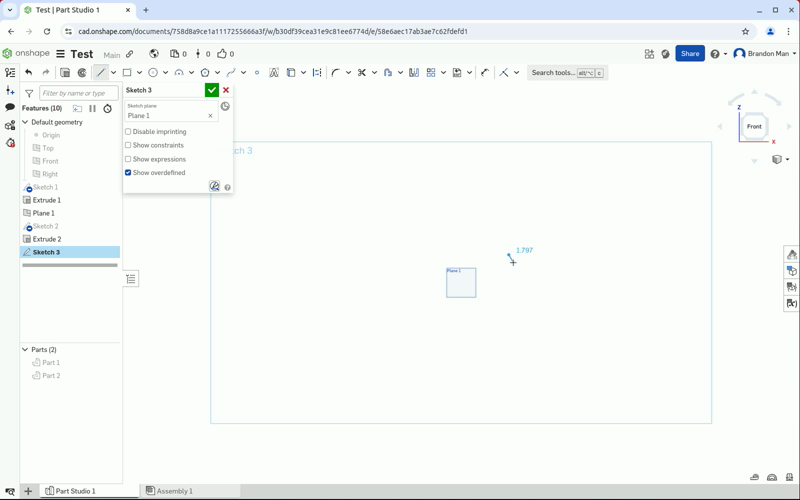
key_up(shift)
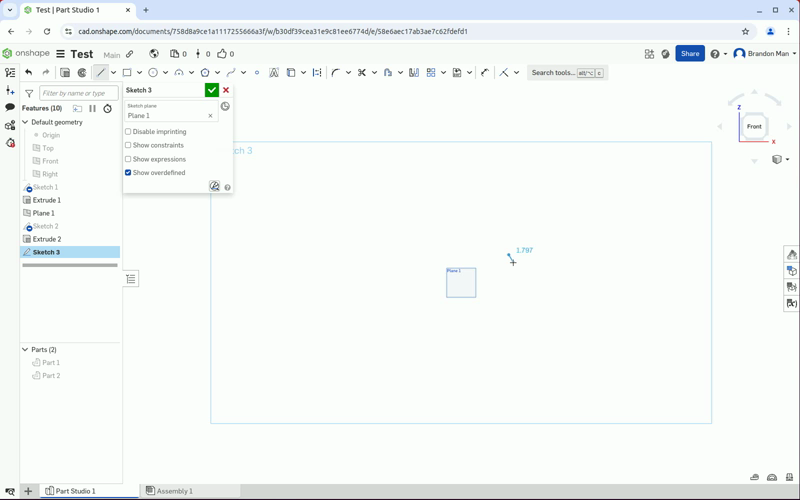
key_down(shift)
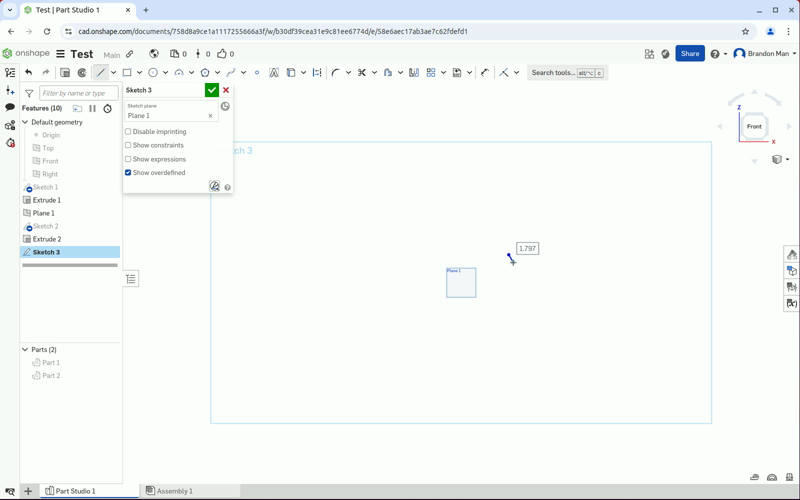
mouse_move(543, 262)
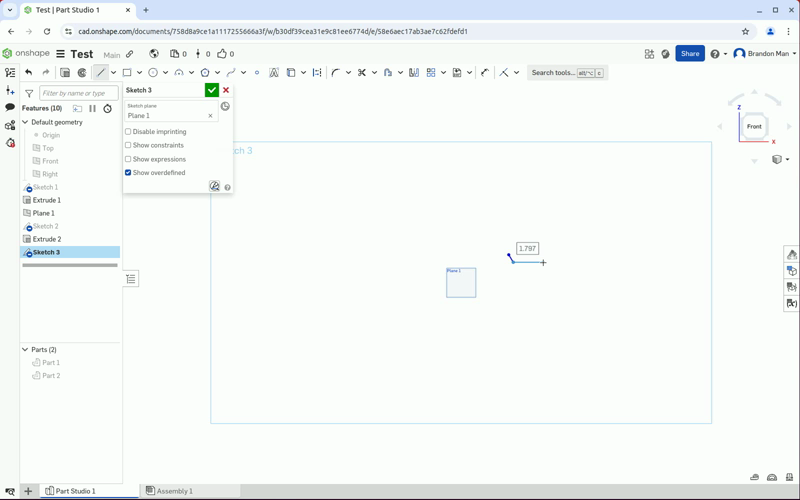
mouse_move(521, 262)
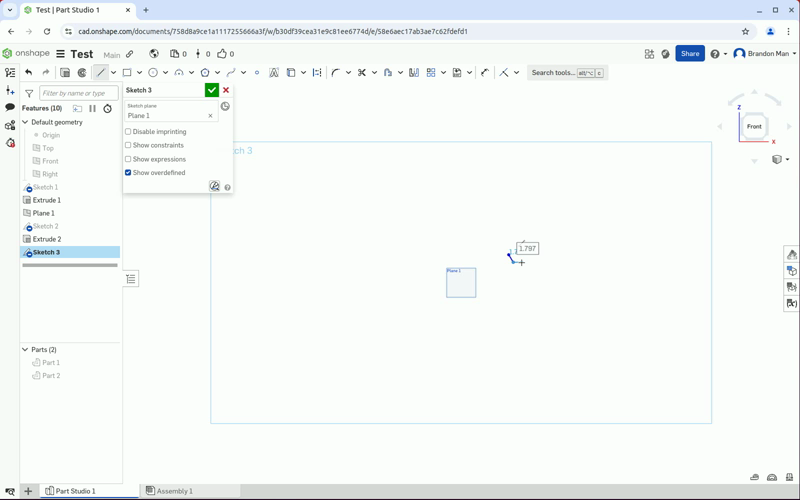
click(521, 262)
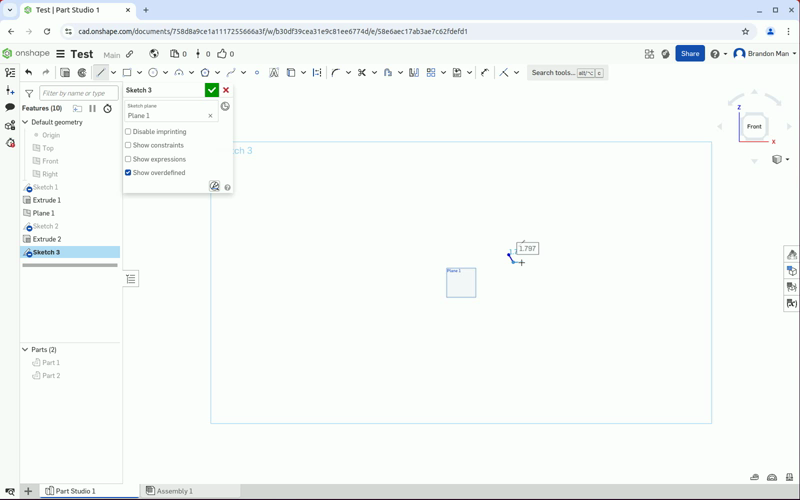
key_up(shift)
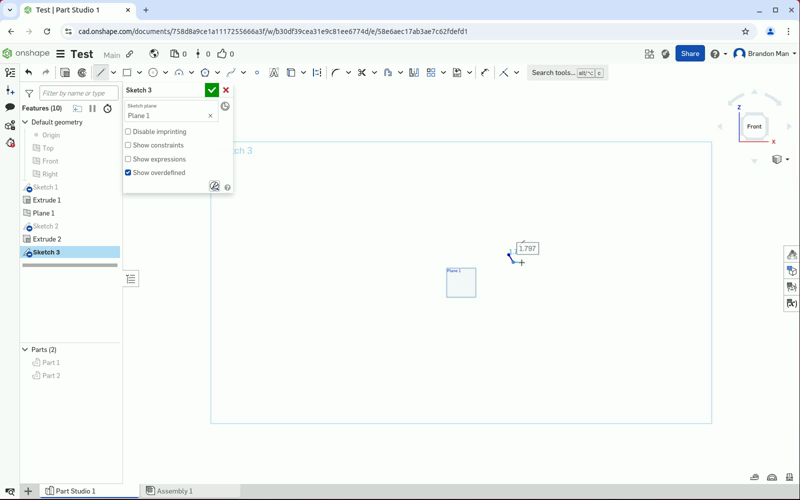
key_down(shift)
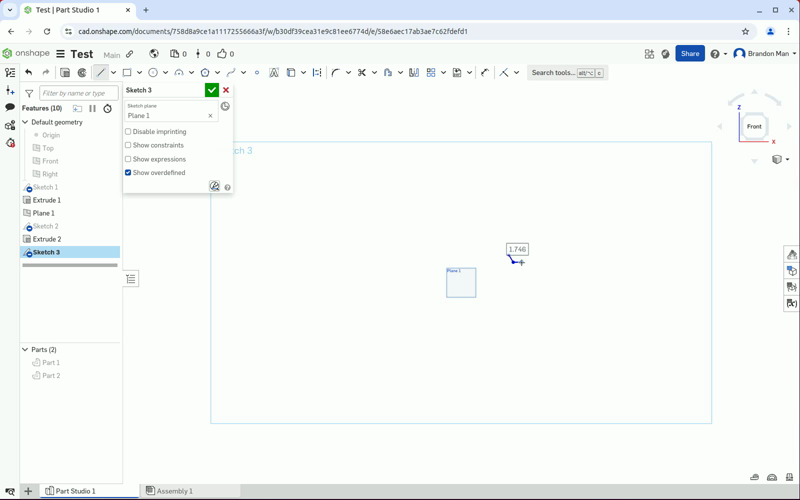
mouse_move(551, 262)
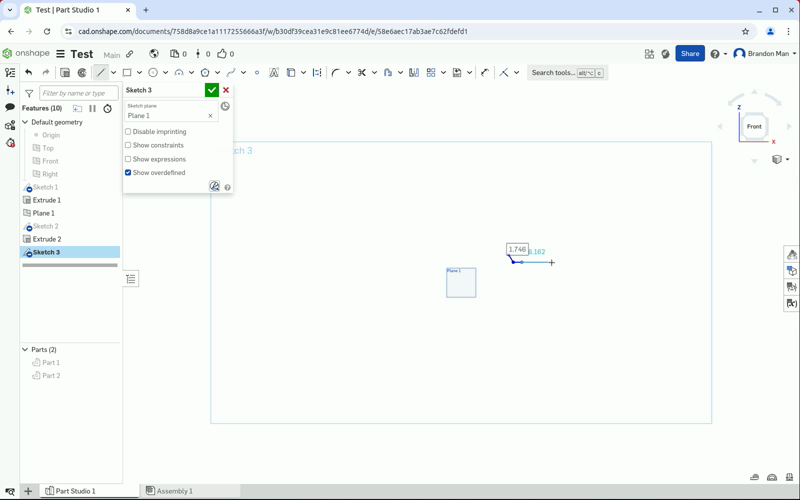
mouse_move(526, 254)
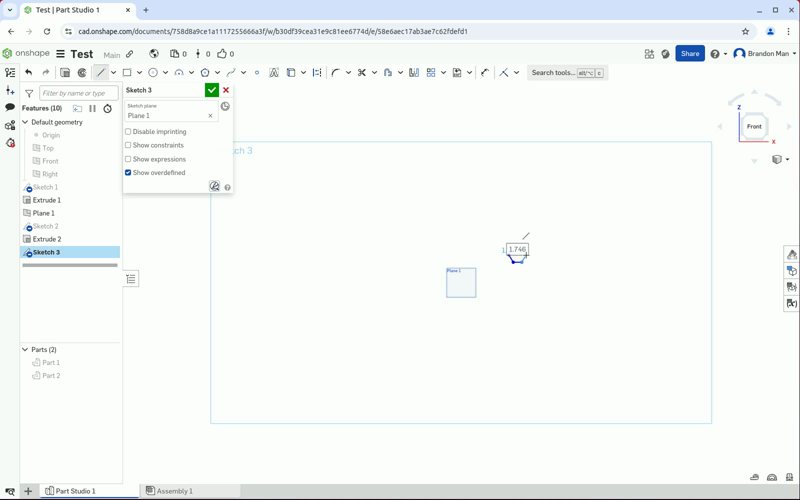
click(526, 254)
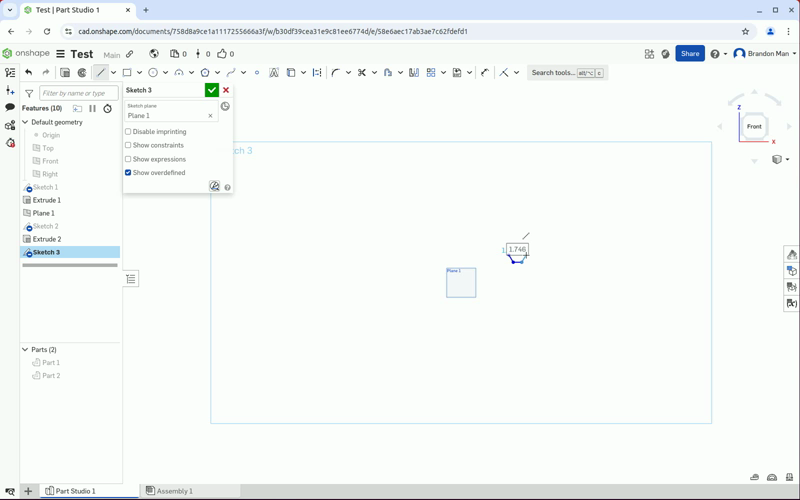
key_up(shift)
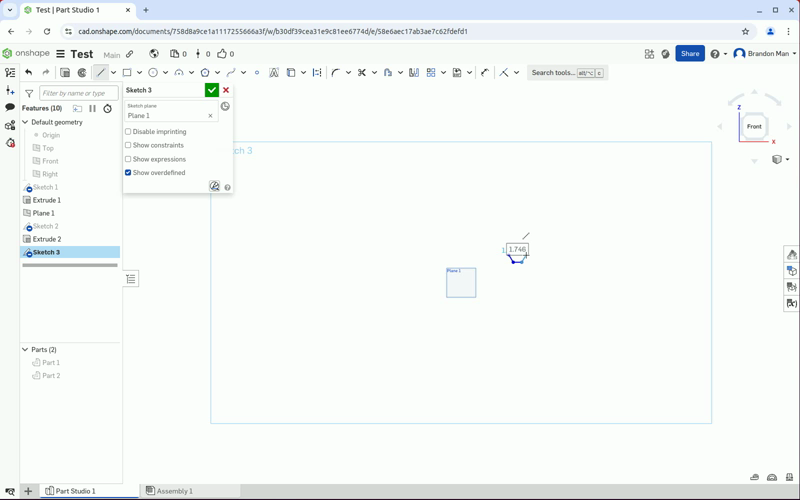
key_down(shift)
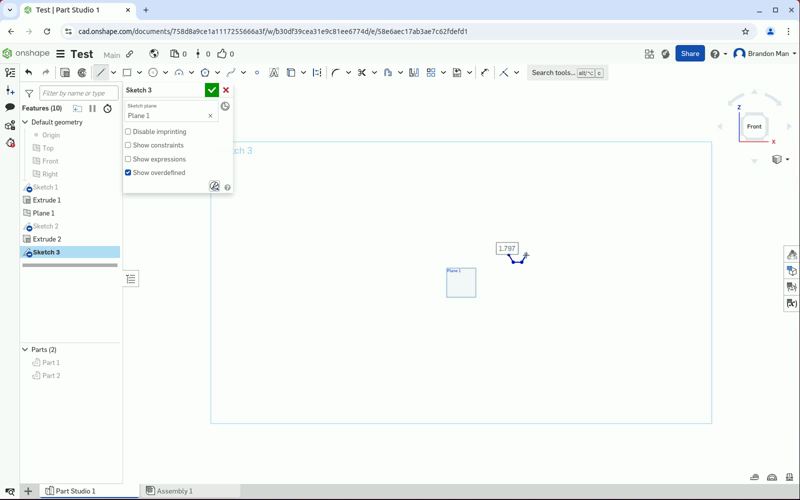
mouse_move(556, 254)
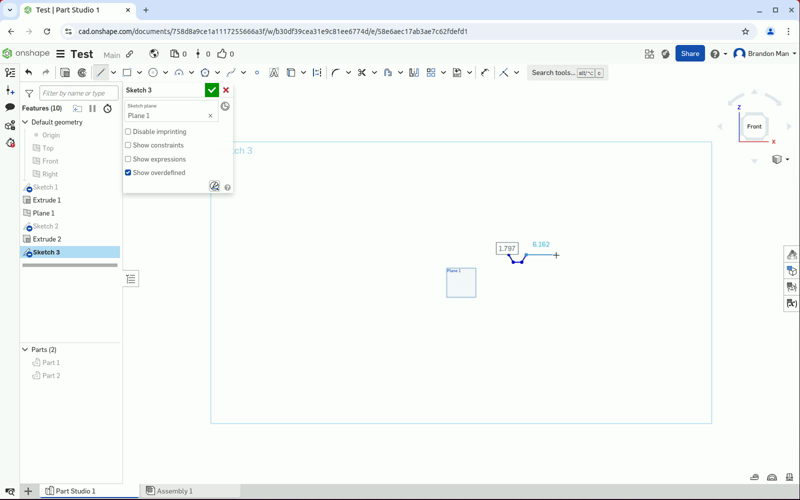
mouse_move(521, 247)
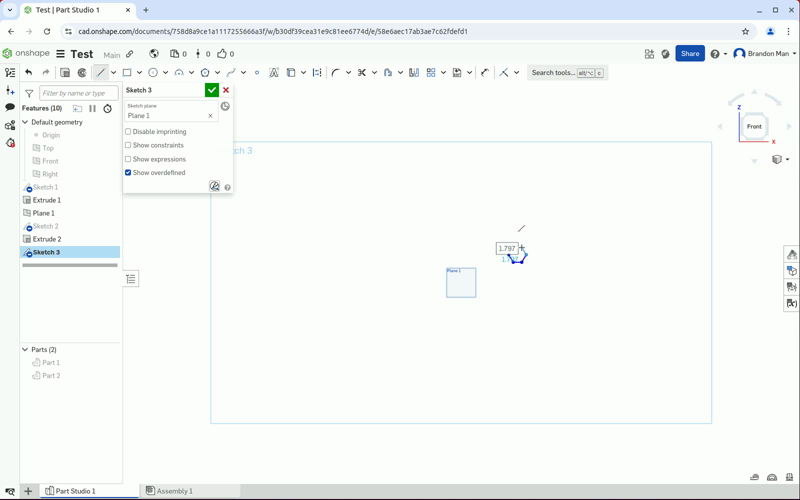
click(521, 247)
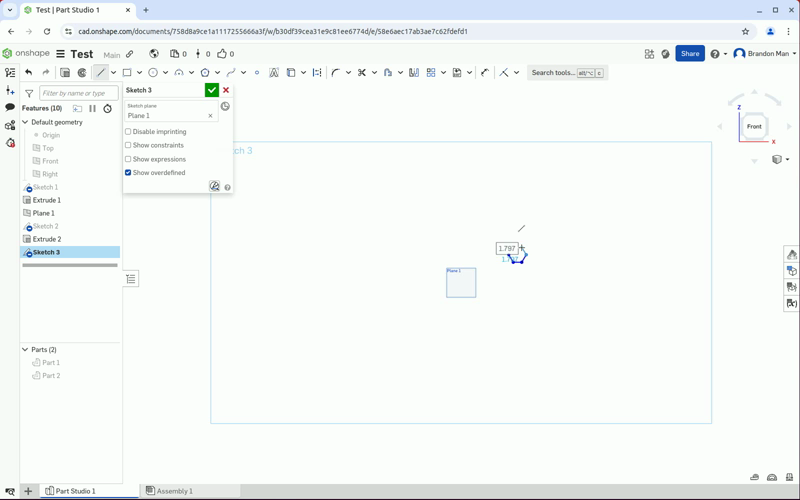
key_up(shift)
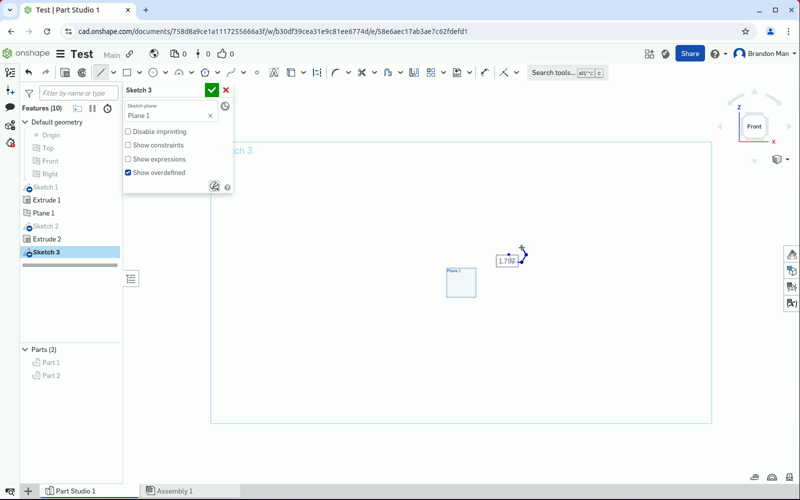
key_down(shift)
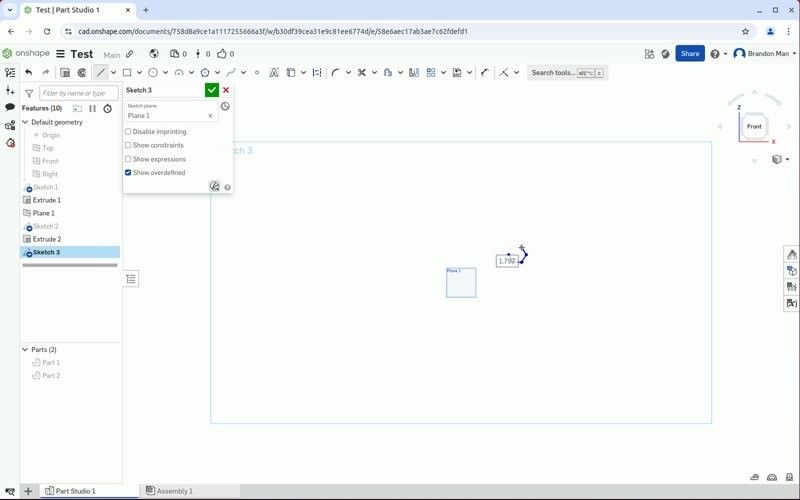
mouse_move(551, 247)
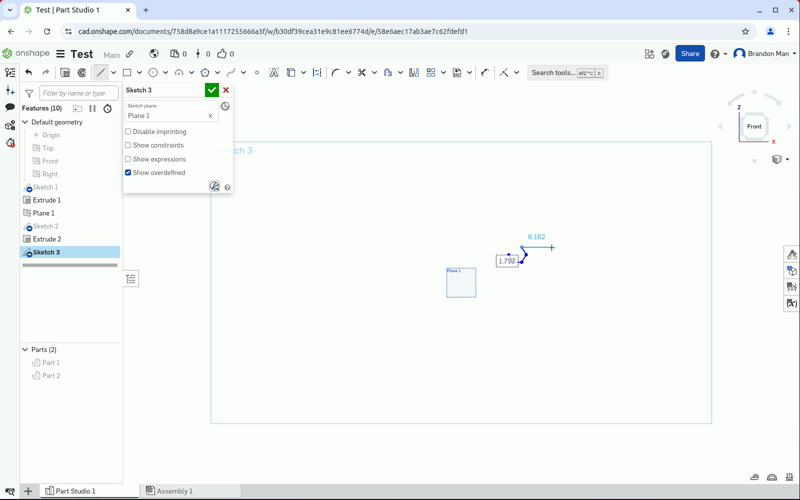
mouse_move(513, 247)
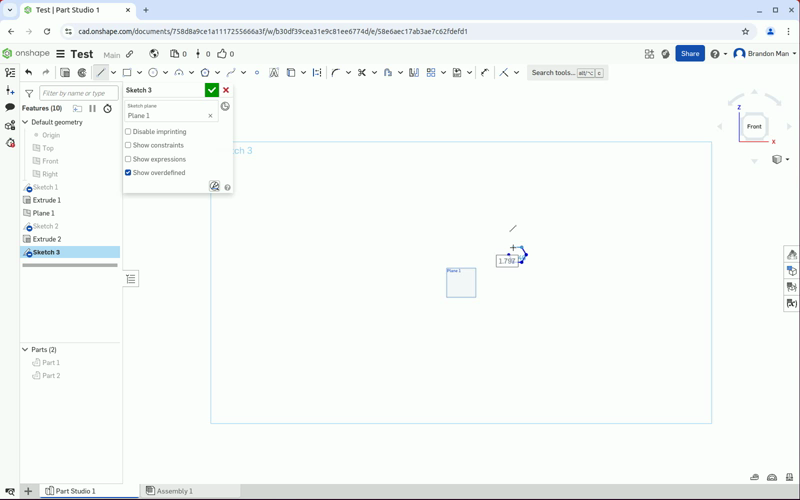
click(513, 247)
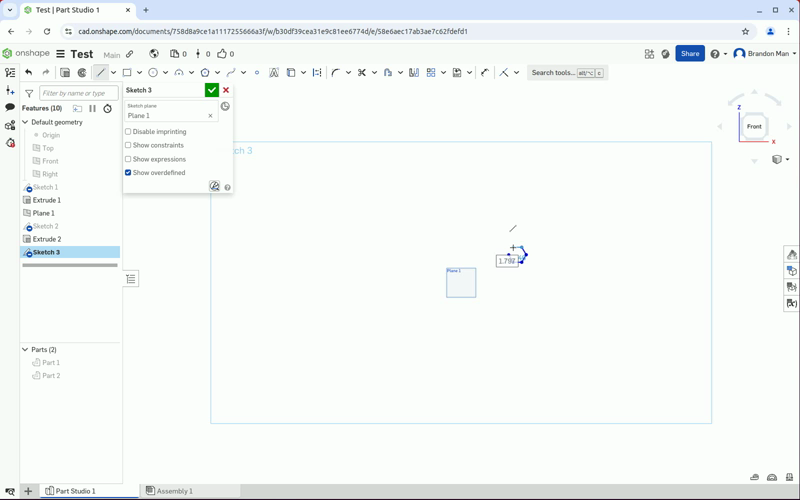
key_up(shift)
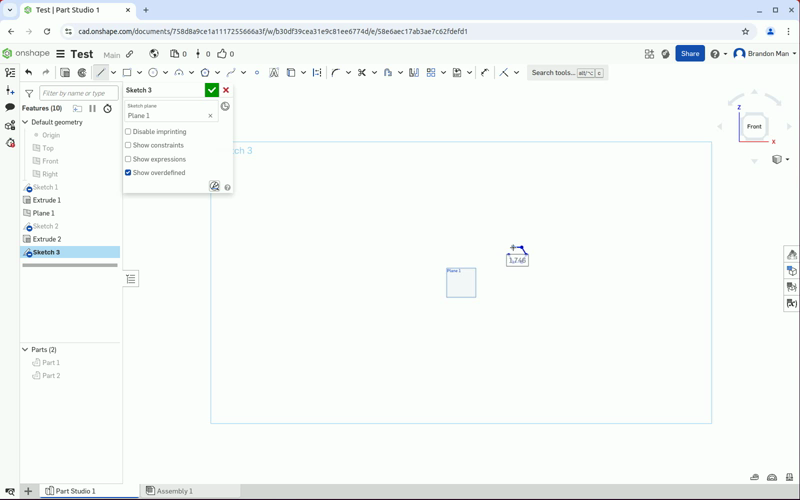
mouse_move(543, 247)
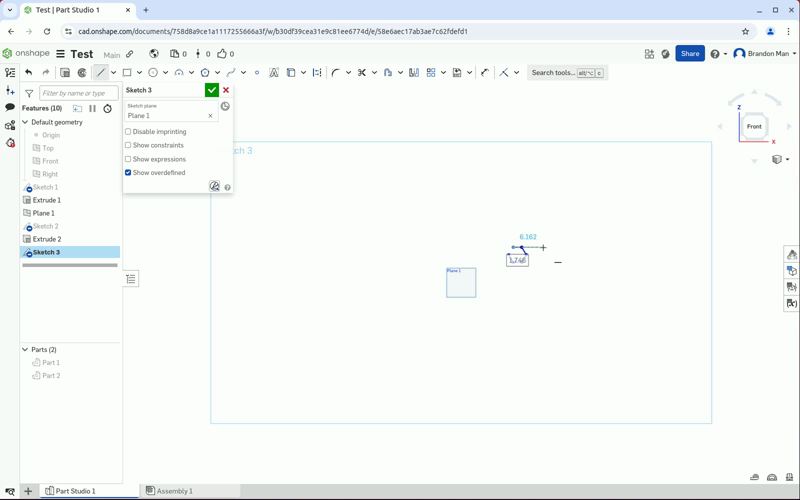
key_down(shift)
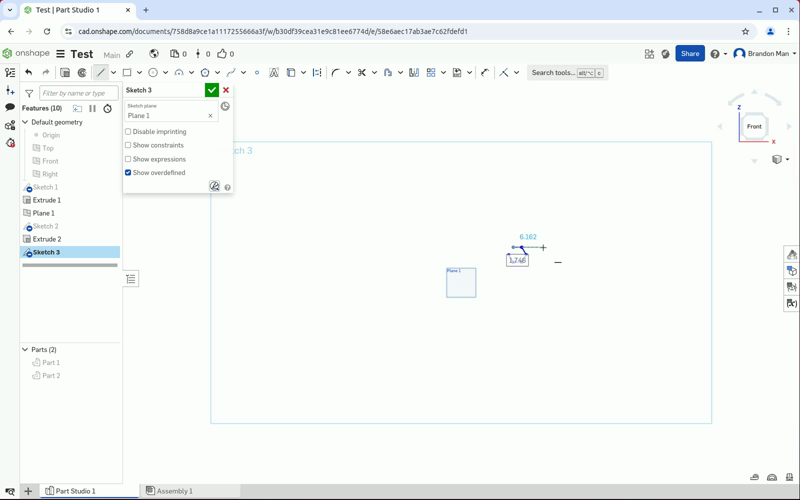
mouse_move(508, 254)
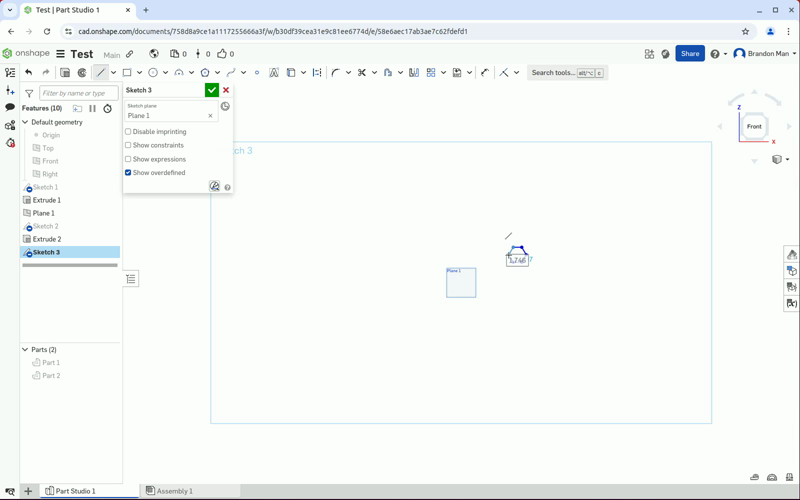
key_up(shift)
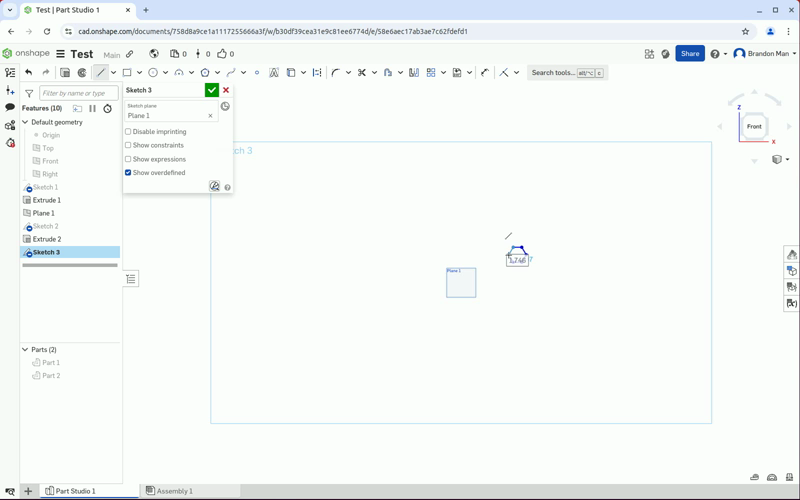
click(508, 254)
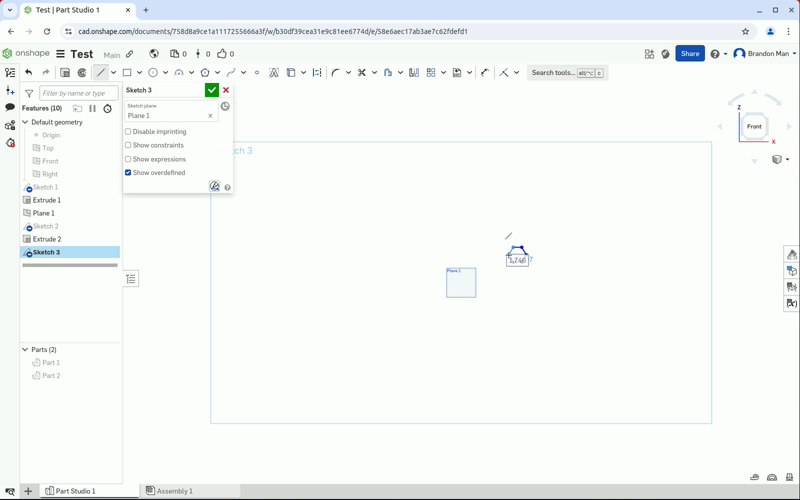
key(esc)
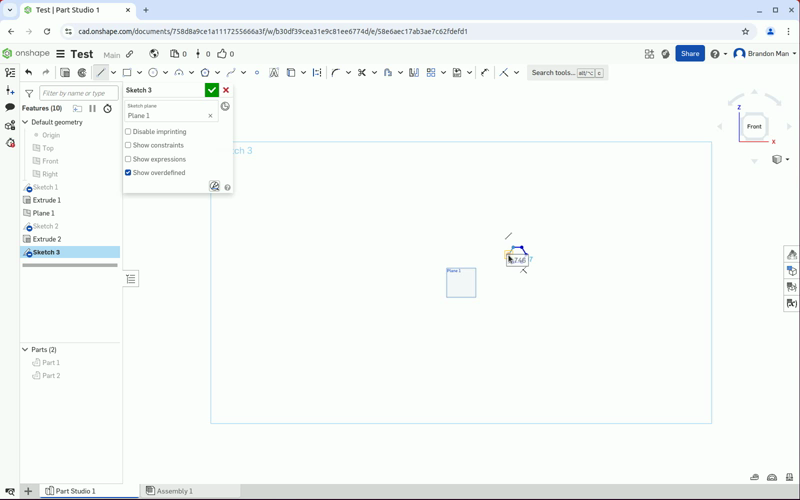
mouse_move(514, 260)
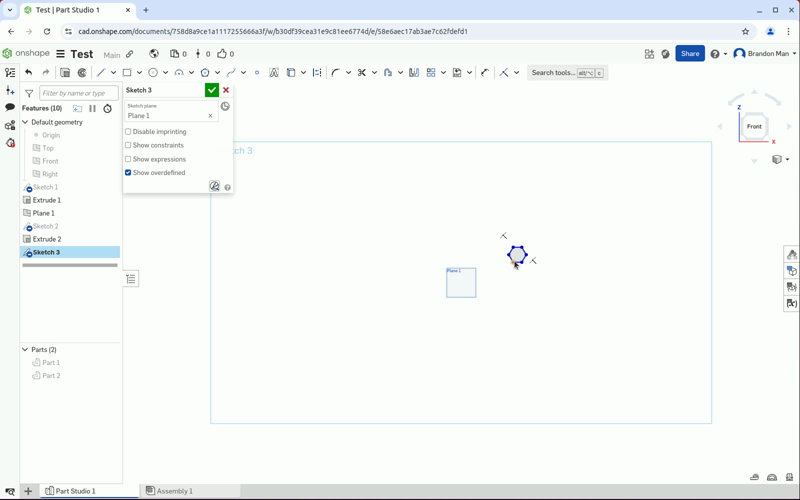
scroll(6)
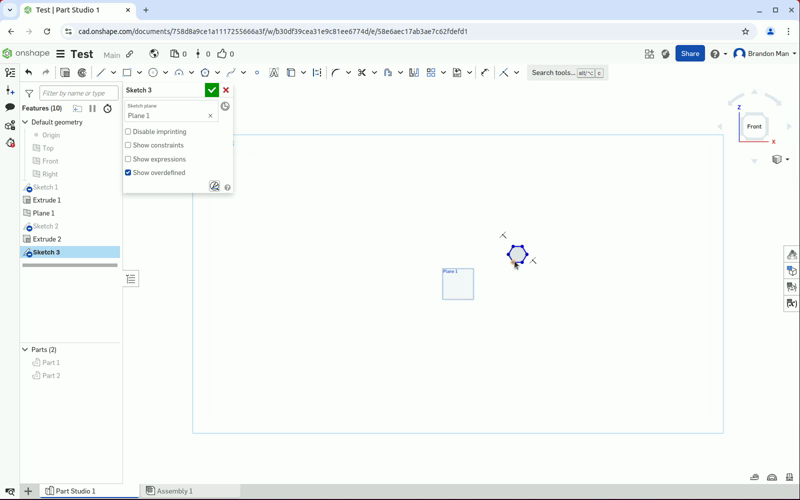
scroll(6)
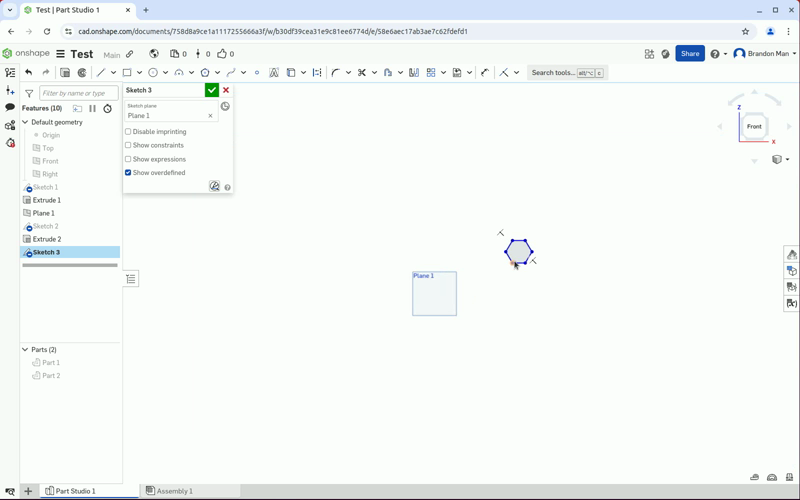
scroll(6)
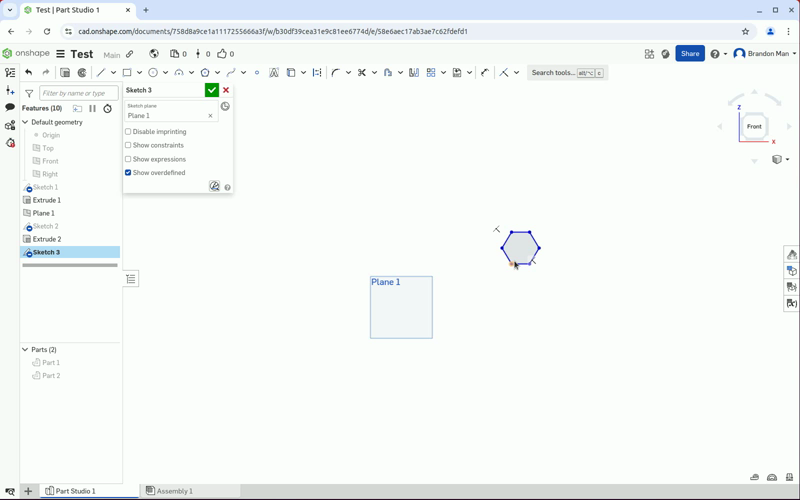
scroll(6)
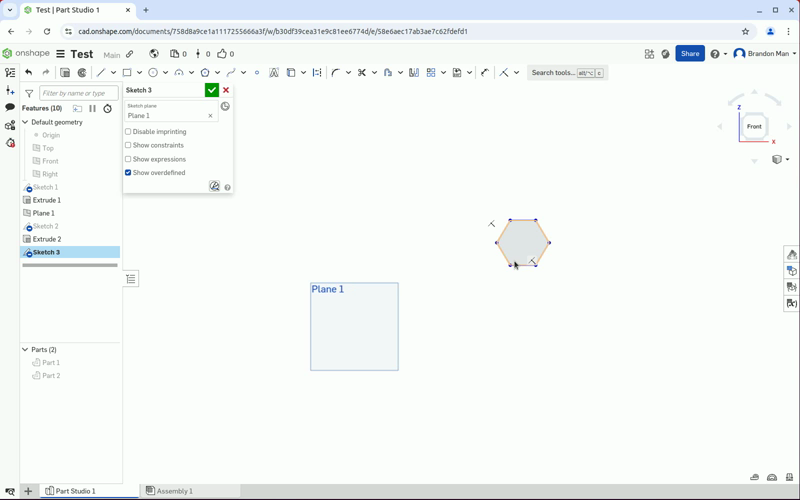
scroll(6)
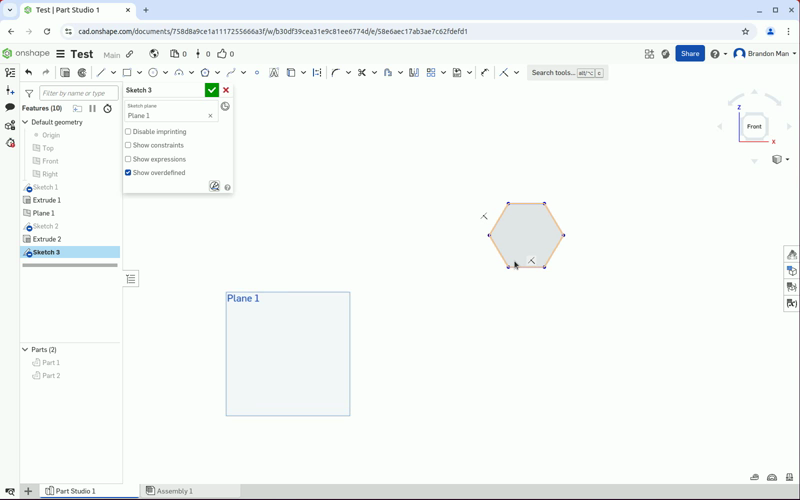
scroll(6)
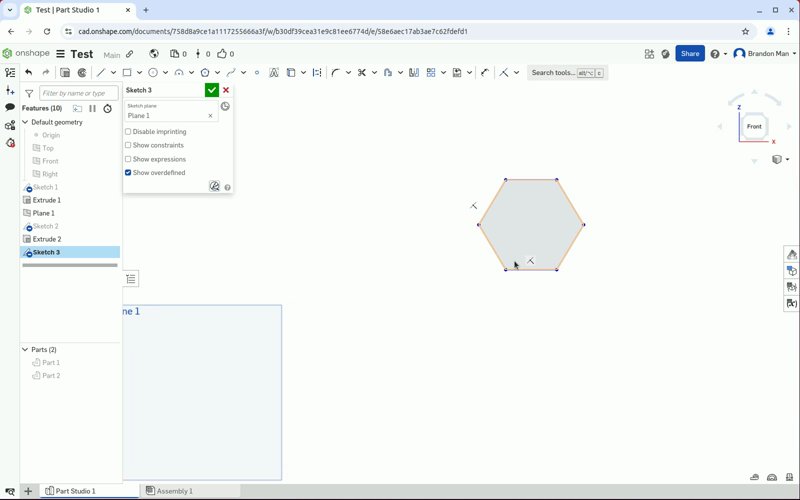
scroll(6)
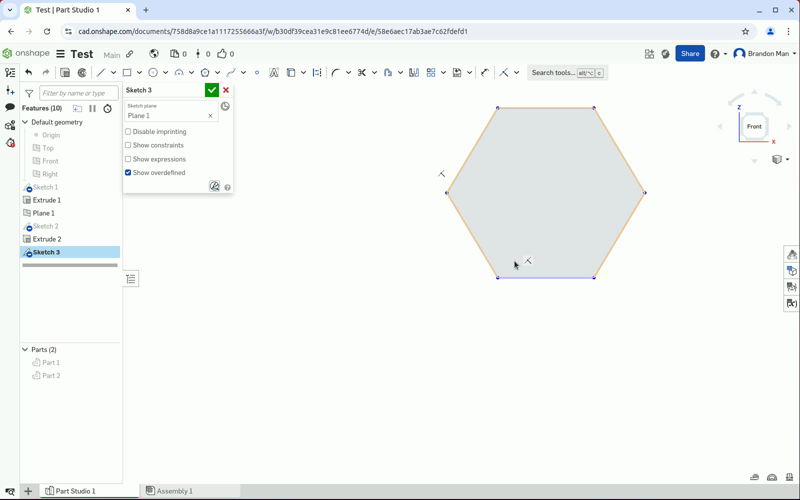
click(514, 260)
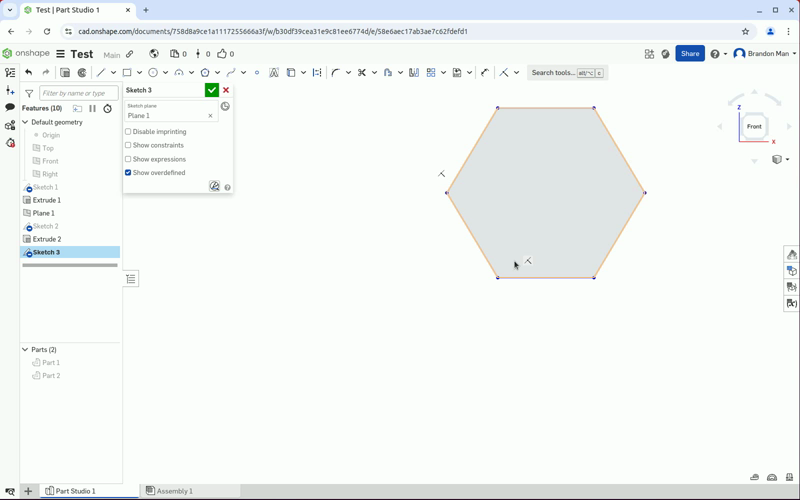
scroll(-6)
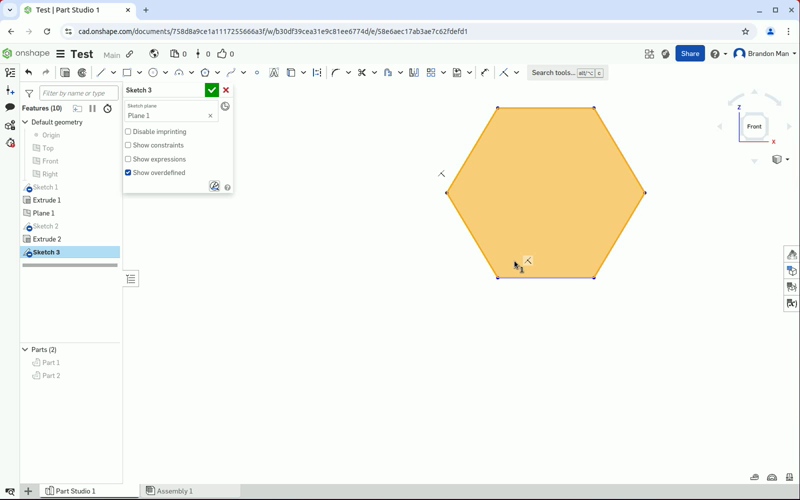
scroll(-6)
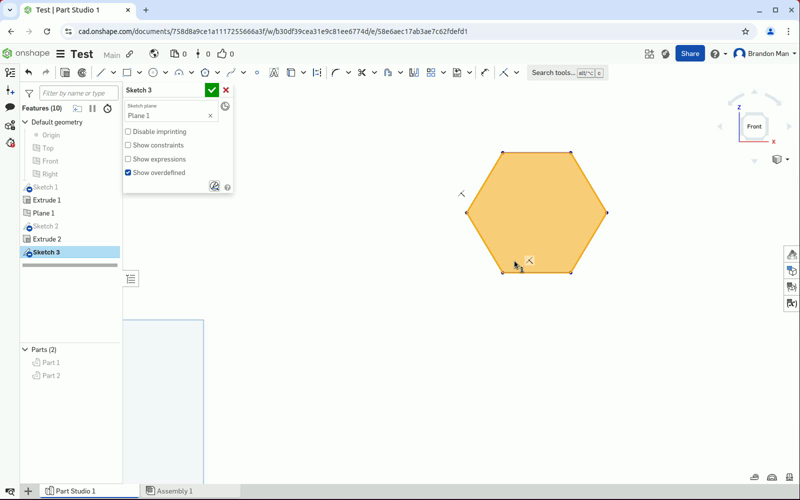
scroll(-6)
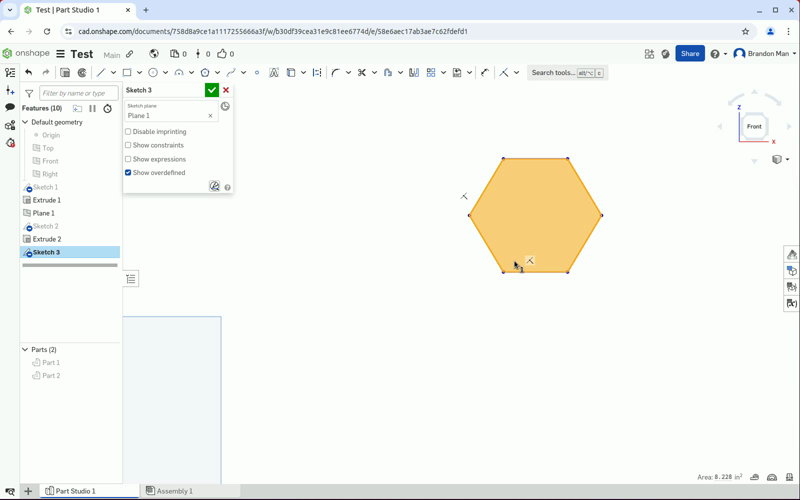
scroll(-6)
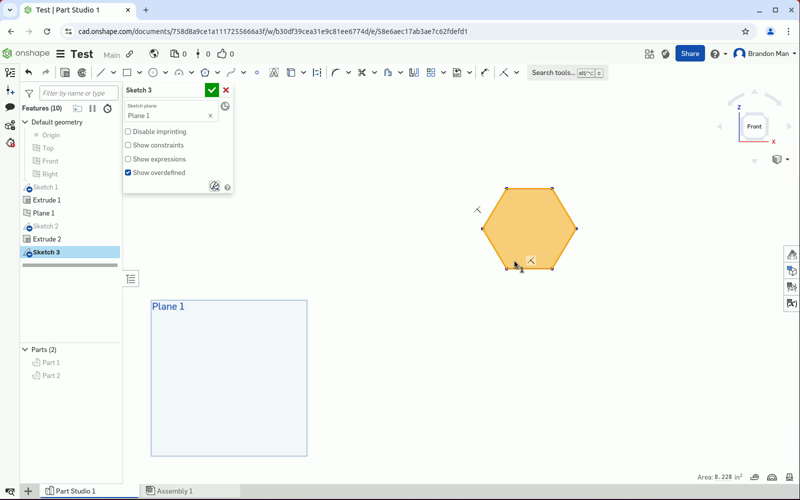
scroll(-6)
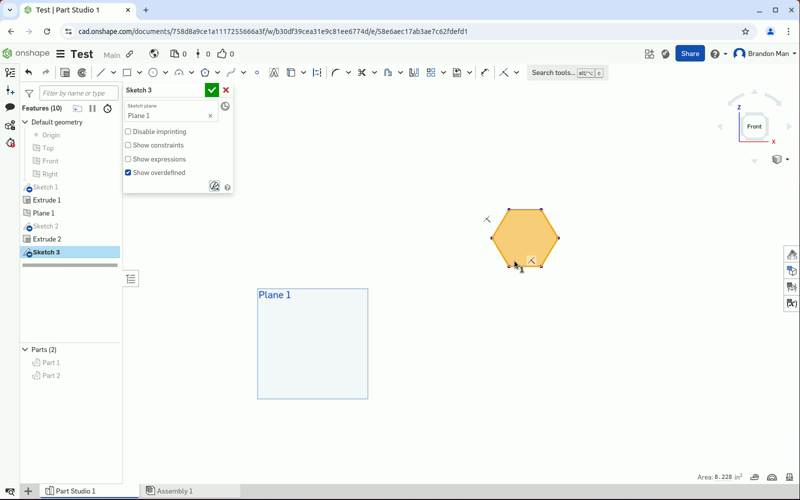
scroll(-6)
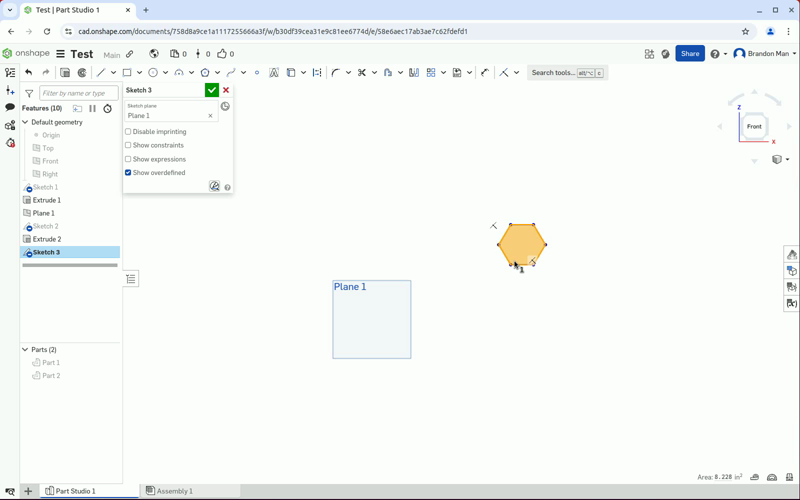
scroll(-6)
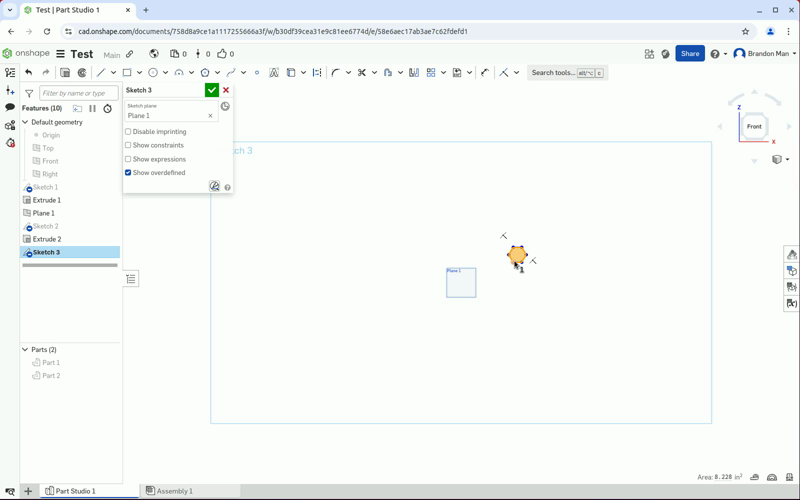
mouse_move(73, 352)
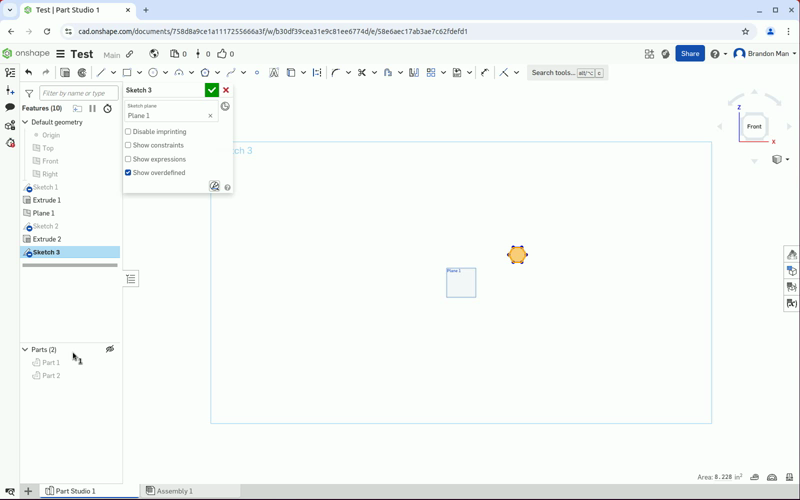
key(shift+y)
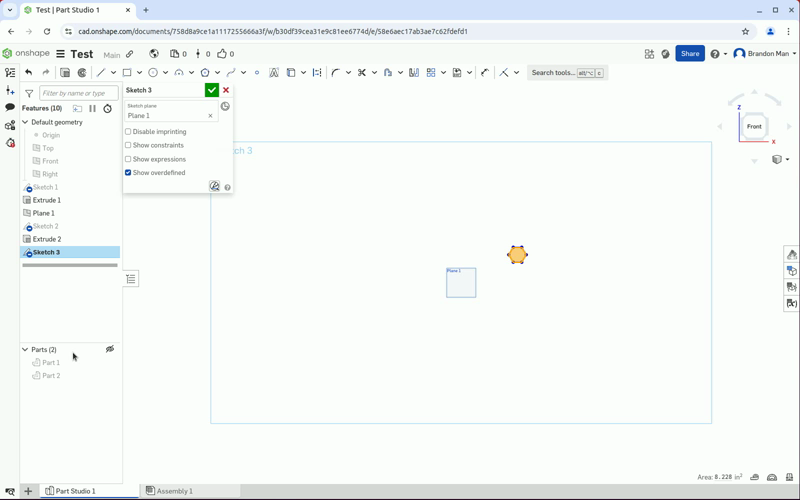
key(shift+e)
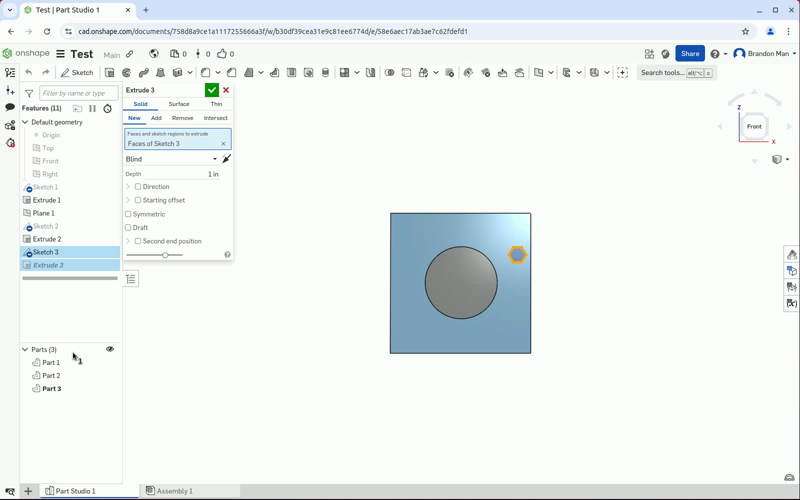
mouse_move(143, 106)
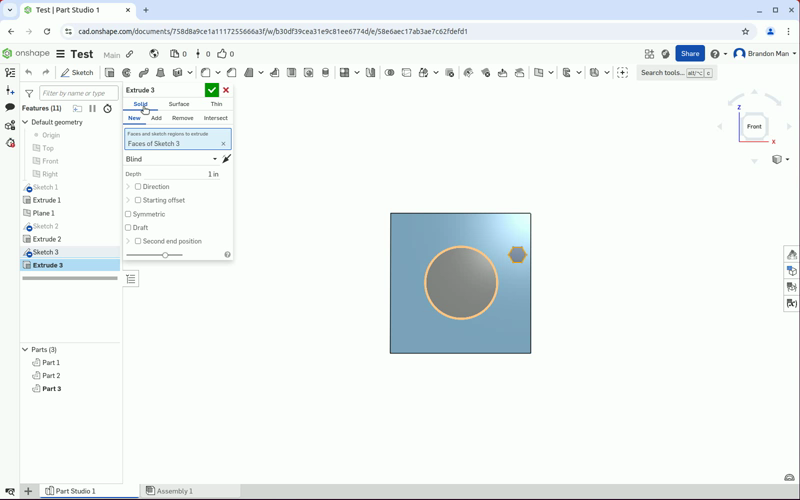
click(143, 106)
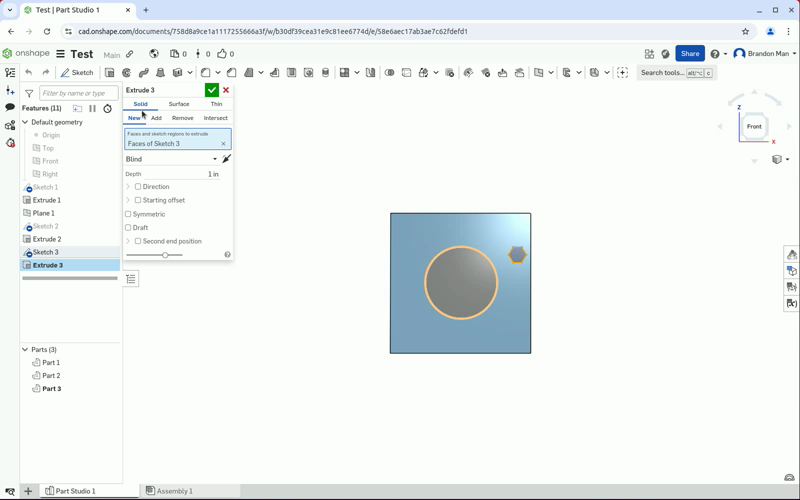
mouse_move(137, 120)
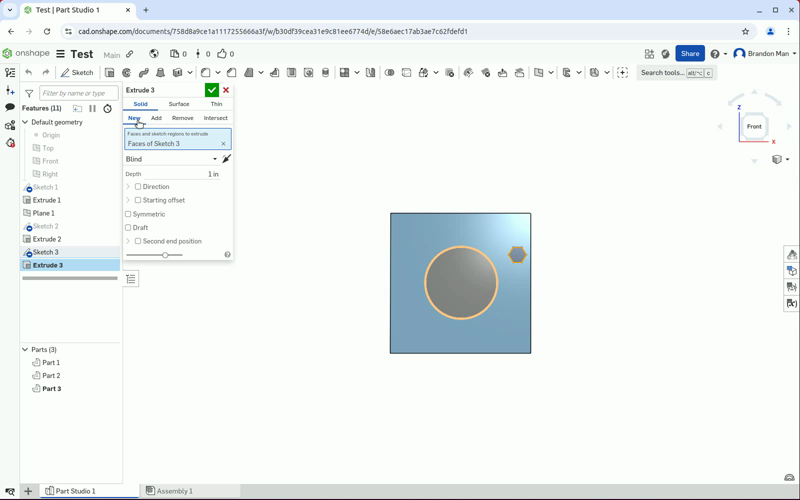
click(137, 120)
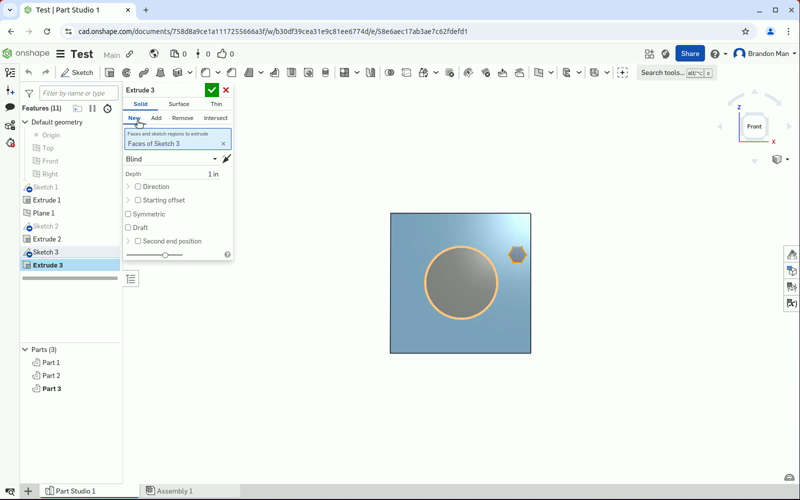
key(tab, 4)
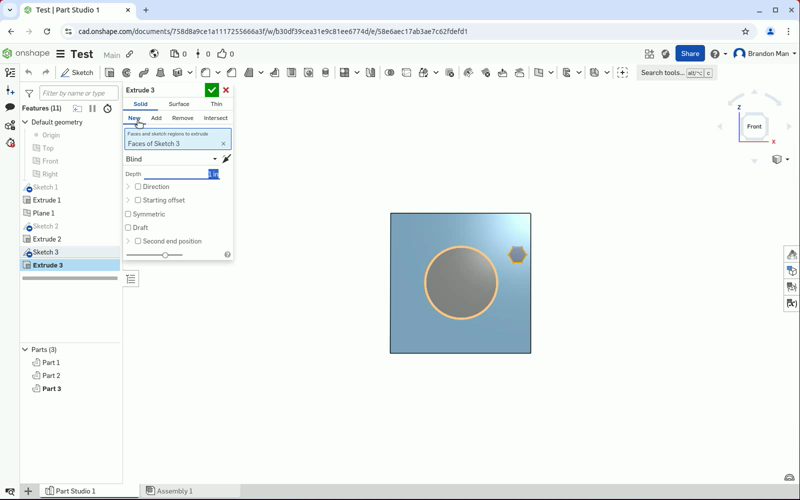
text(7.221)
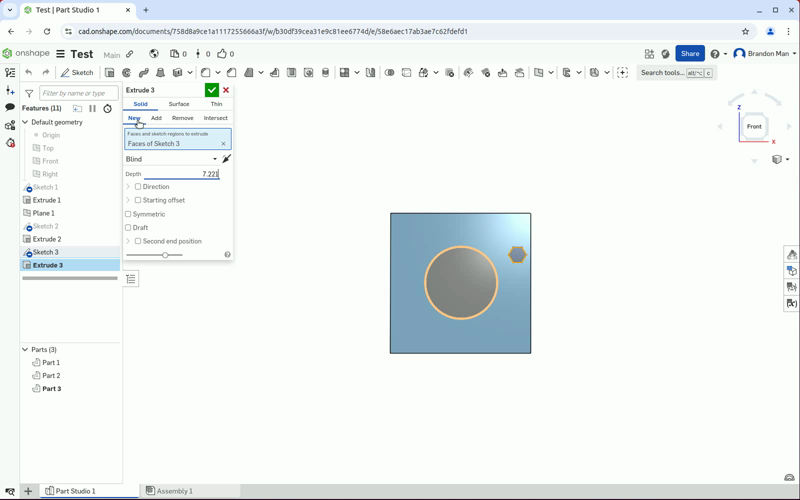
key(enter)
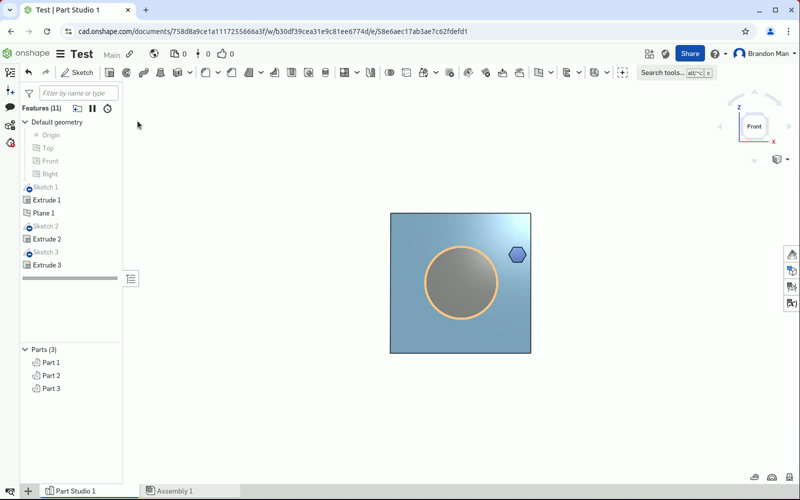
key(shift+h)
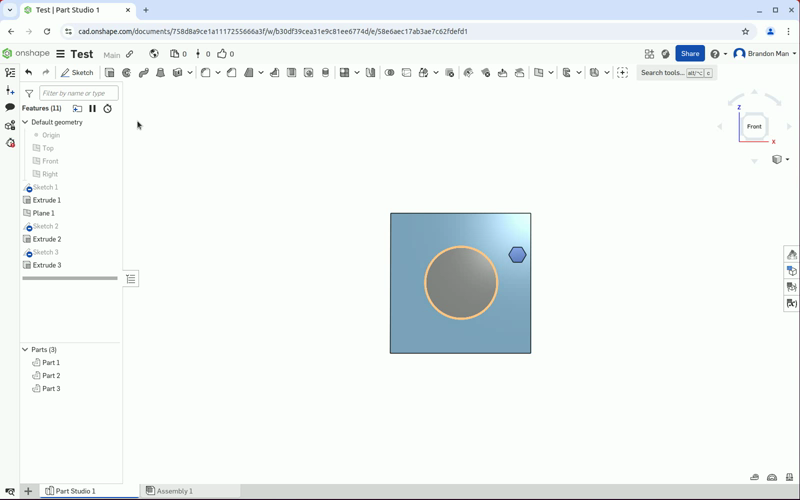
key(shift+h)
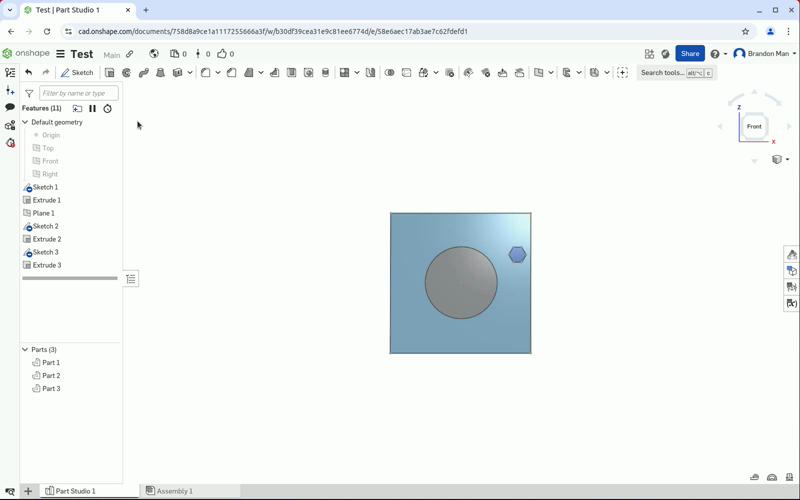
key(shift+7)
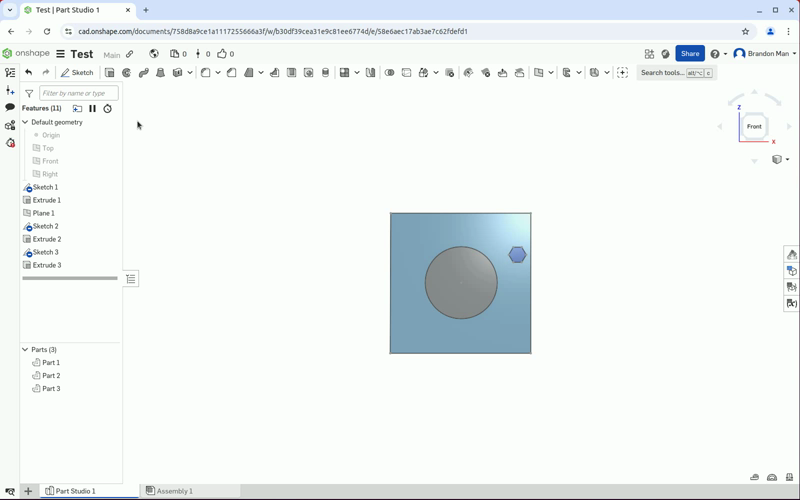
key(left, 2)
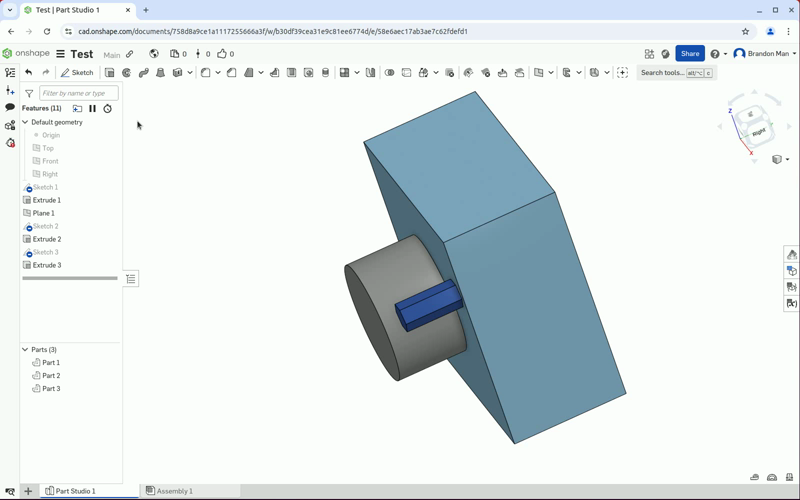
key(down, 2)
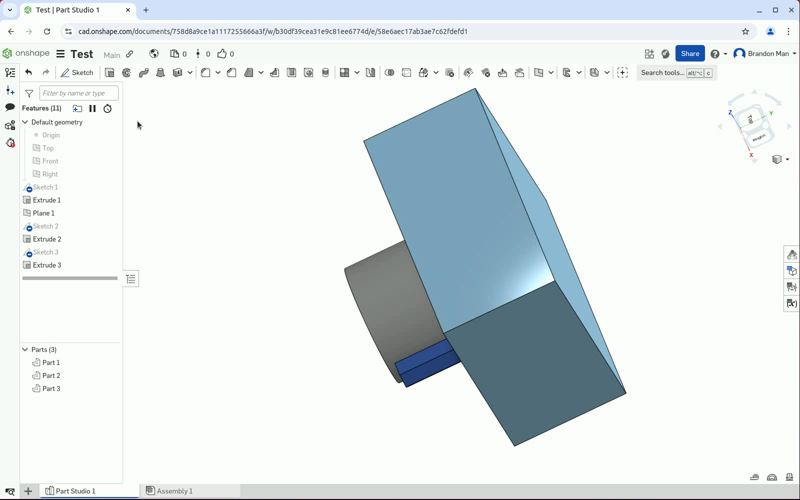
key(up, 2)
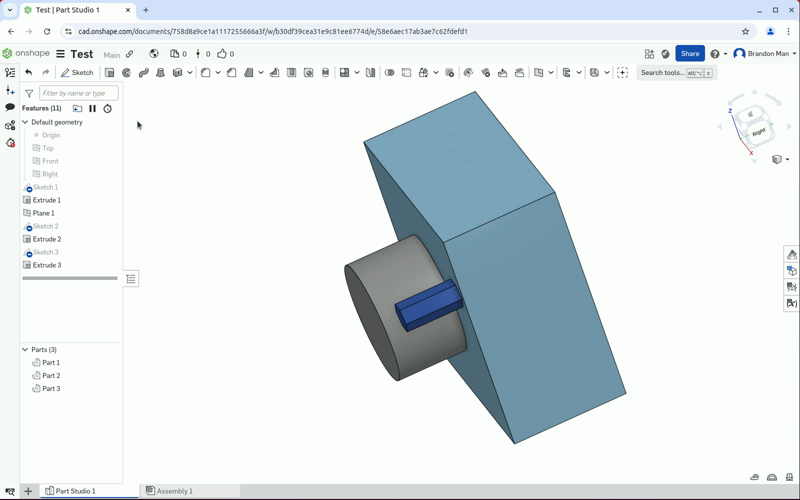
key(right, 2)
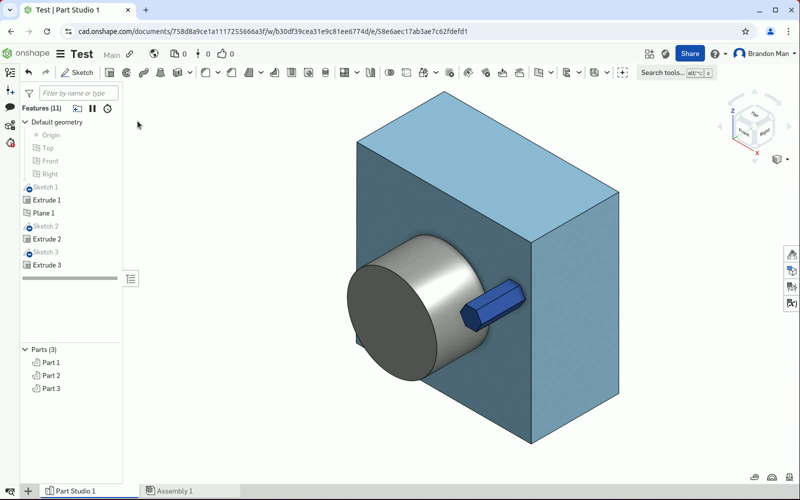
mouse_move(73, 189)
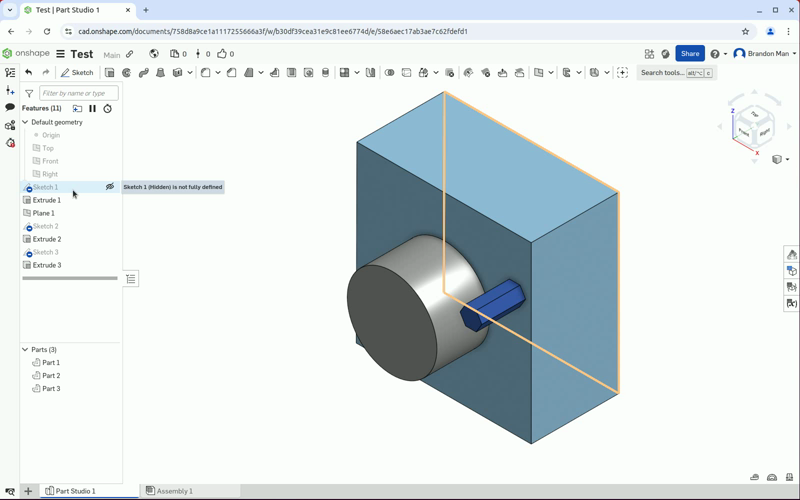
click(73, 189)